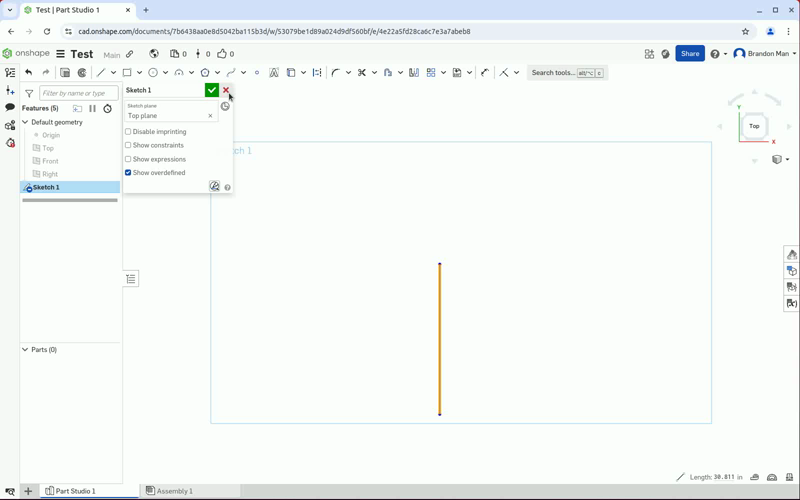
key(shift+h)
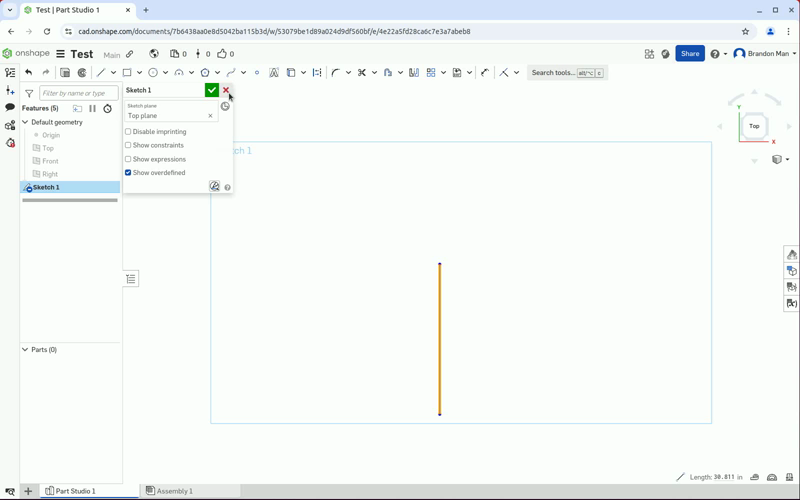
key(shift+s)
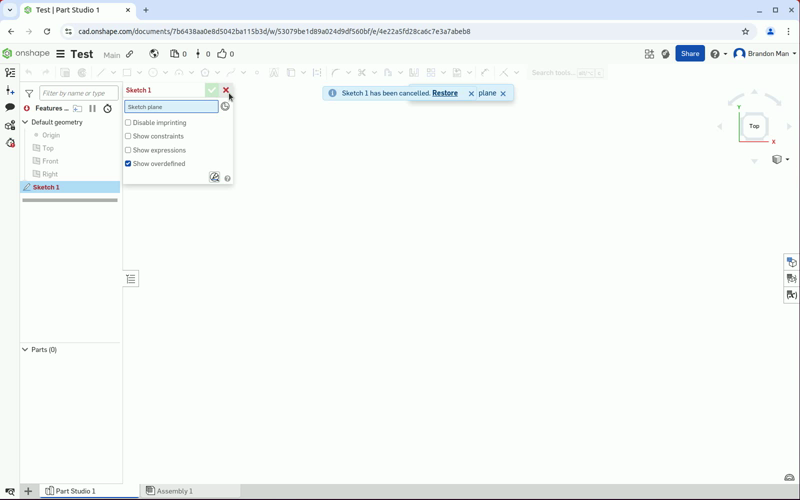
mouse_move(73, 150)
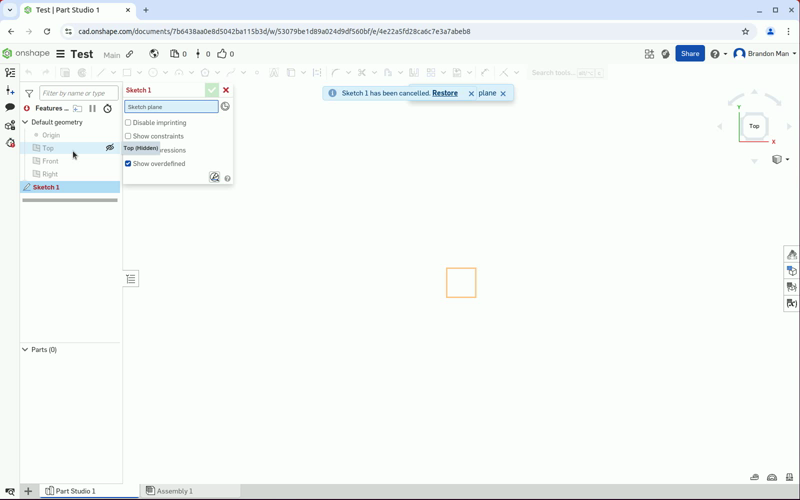
click(73, 150)
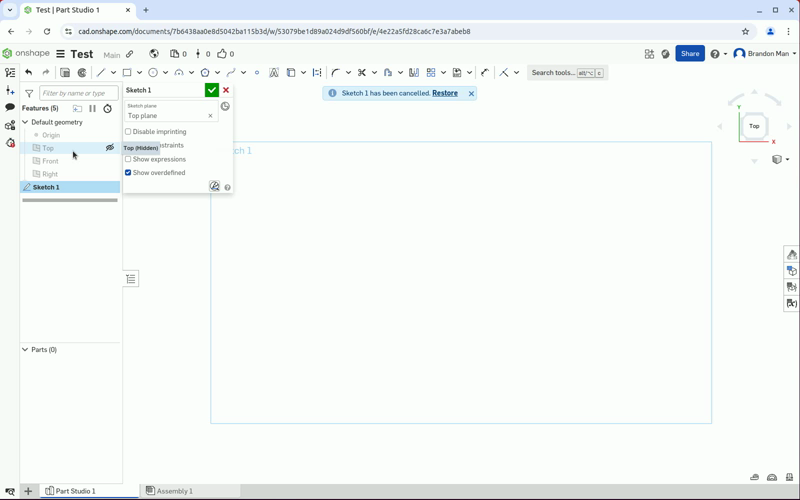
mouse_move(73, 352)
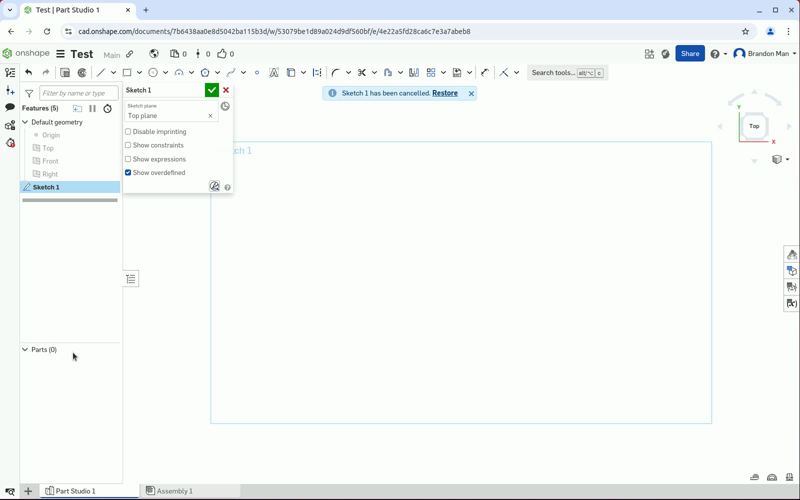
key(y)
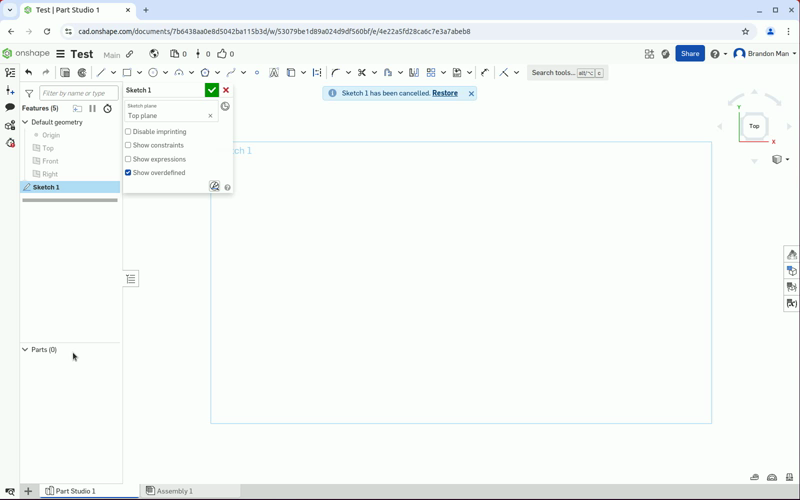
key(c)
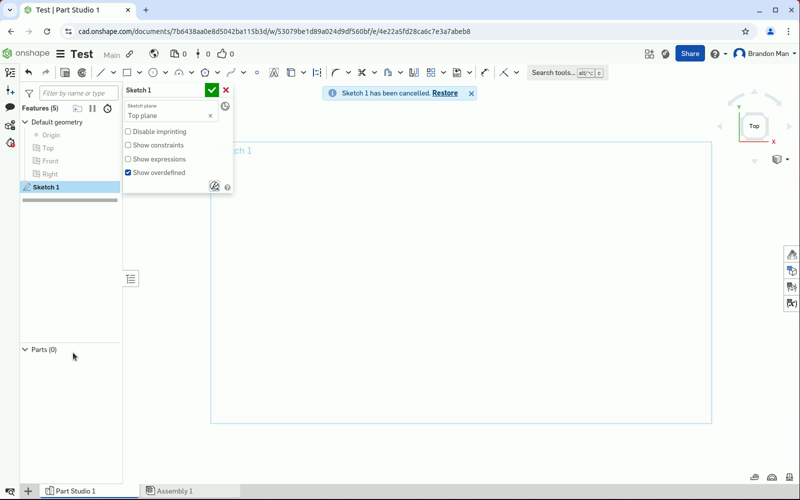
key_down(shift)
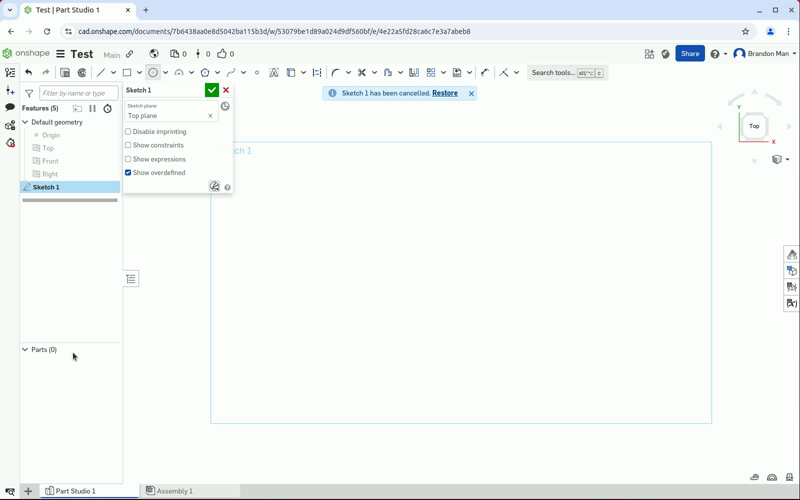
mouse_move(401, 282)
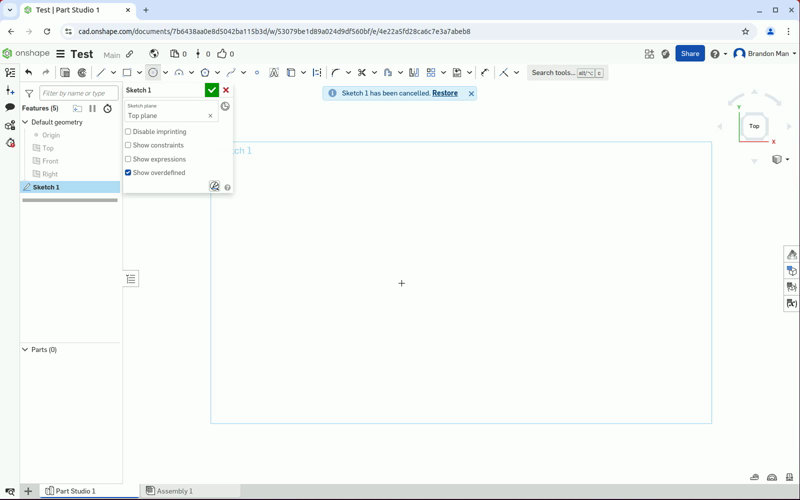
click(401, 282)
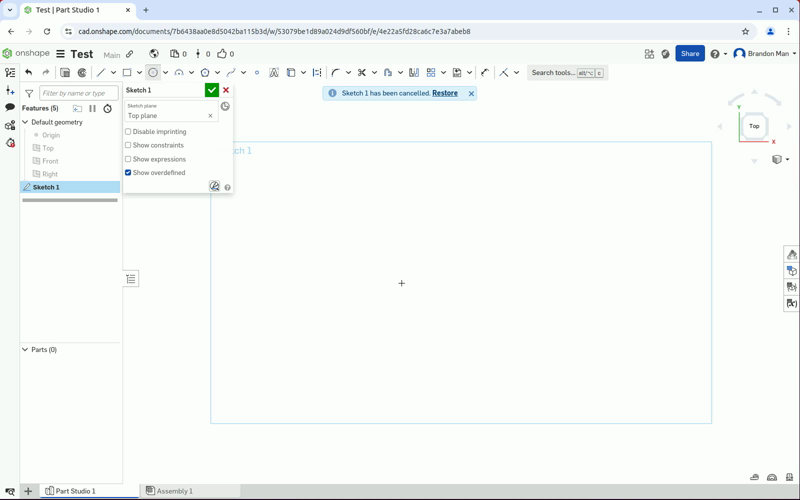
key_up(shift)
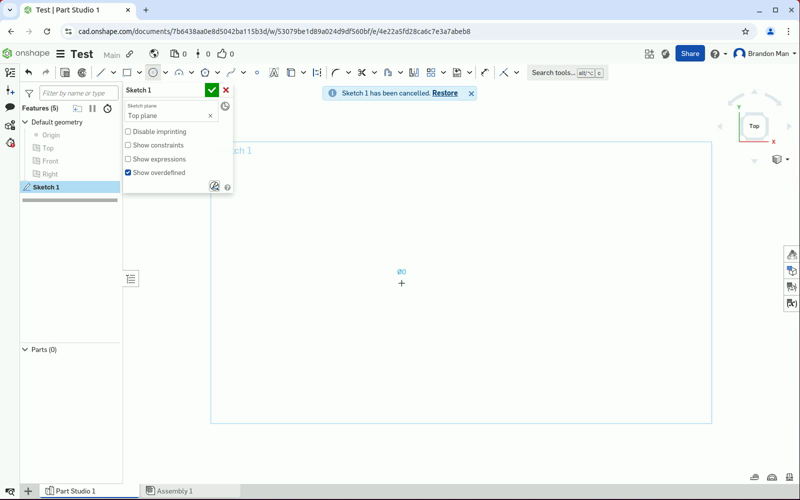
mouse_move(455, 282)
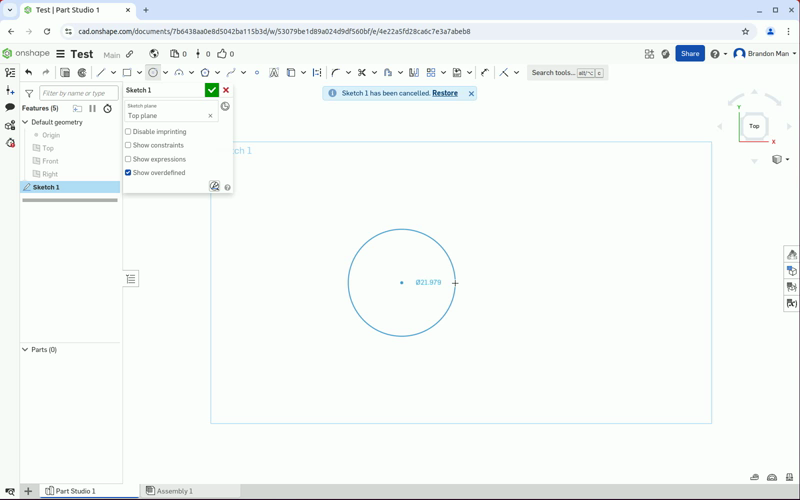
click(455, 282)
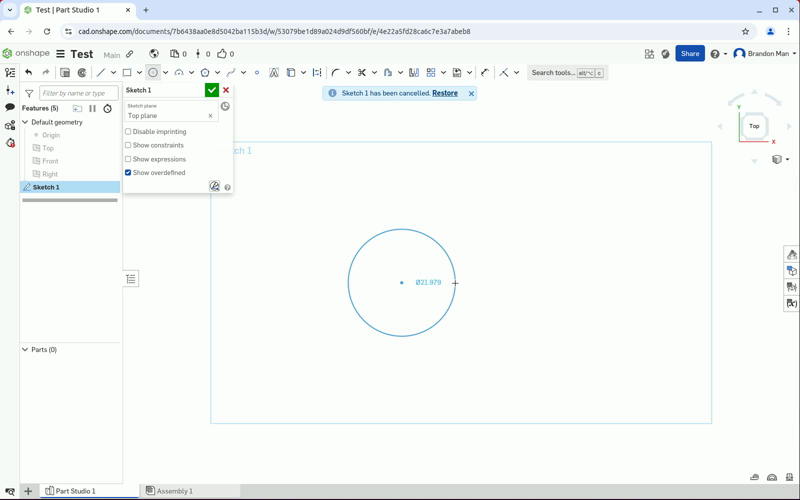
key(esc)
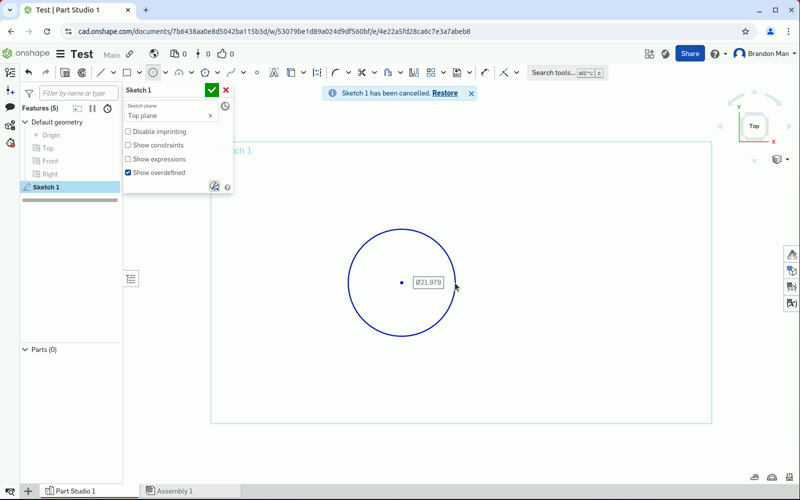
key(c)
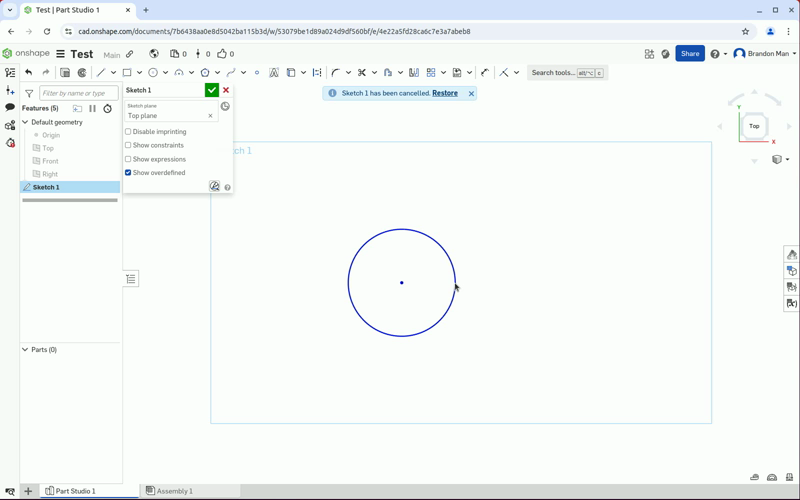
key_down(shift)
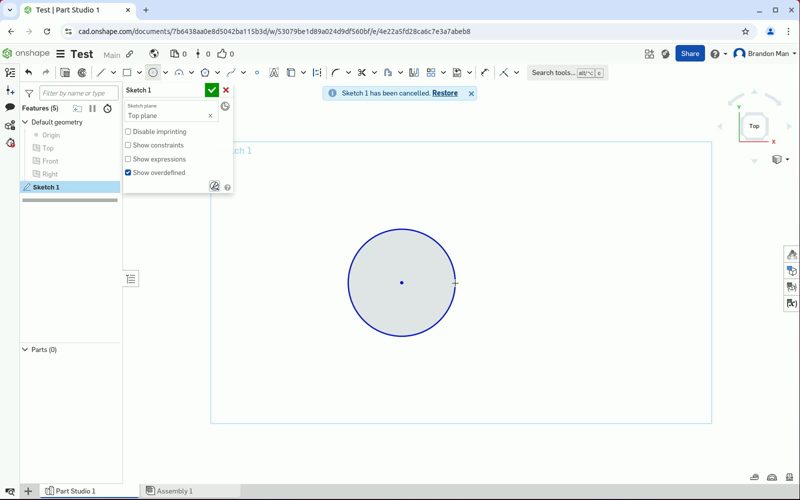
mouse_move(401, 282)
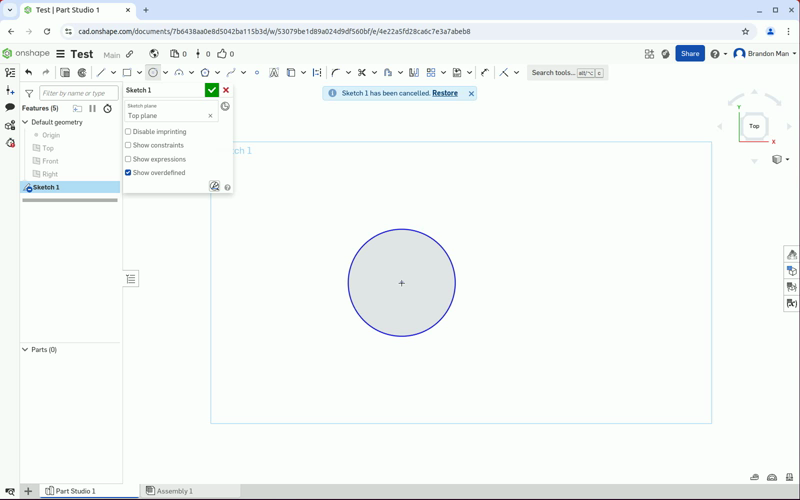
click(401, 282)
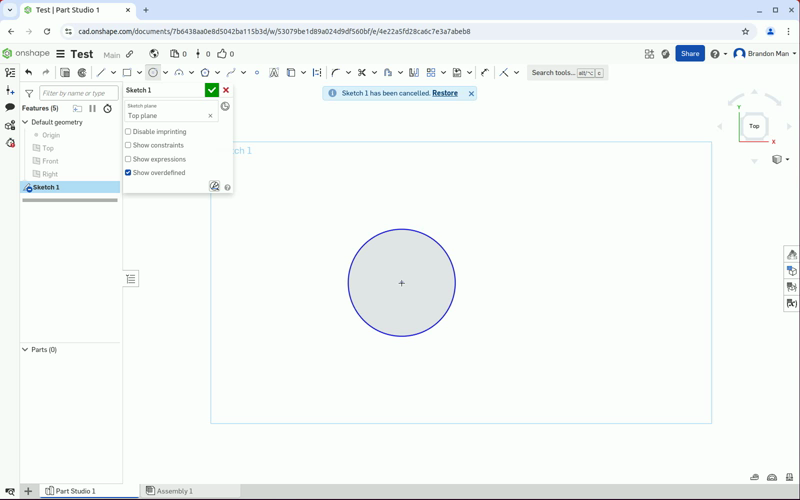
key_up(shift)
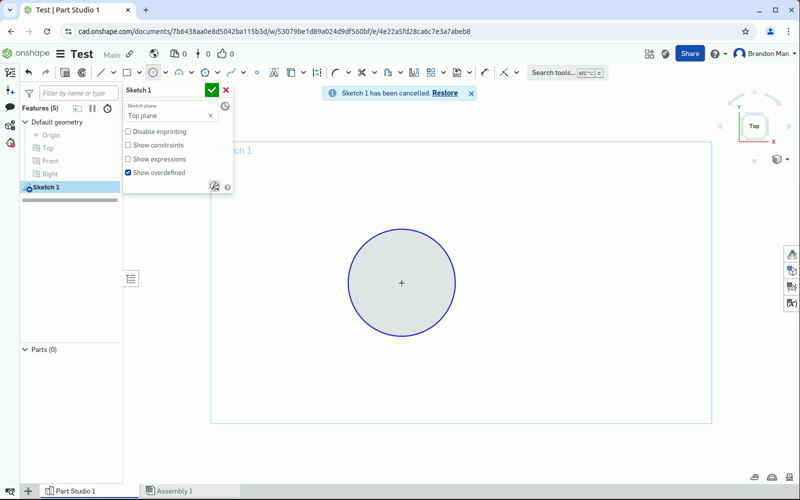
mouse_move(422, 282)
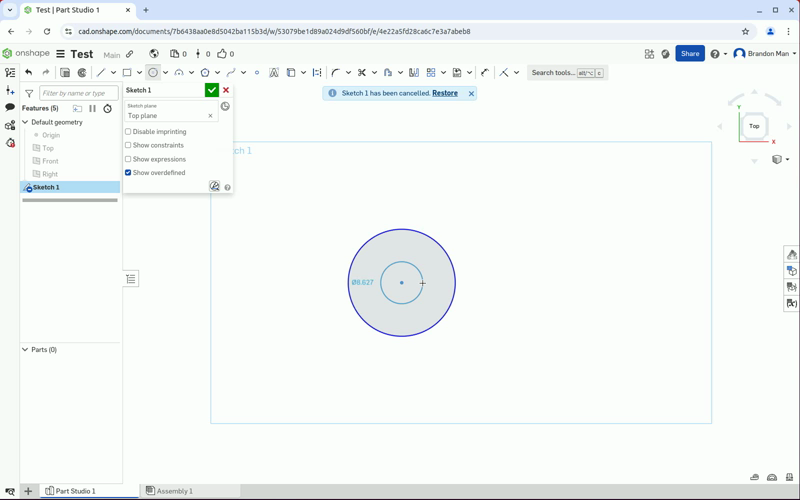
click(422, 282)
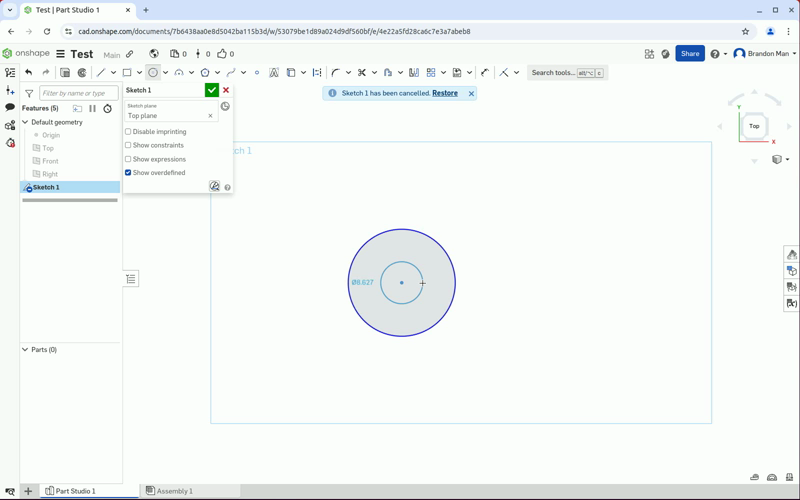
key(esc)
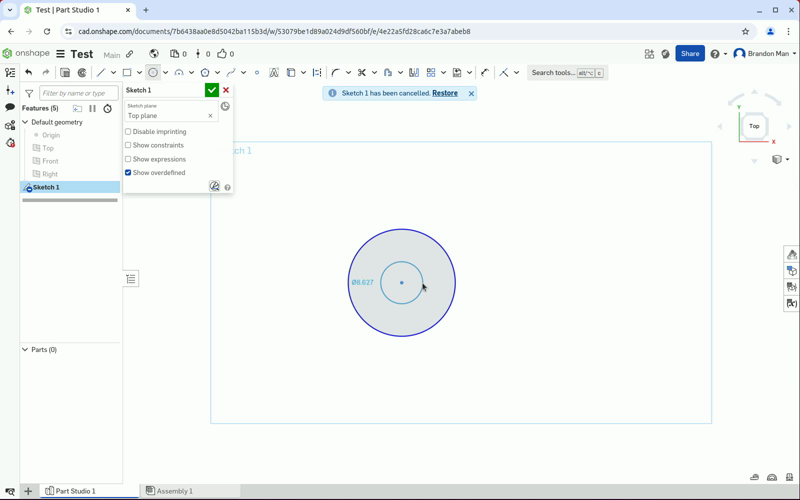
mouse_move(375, 293)
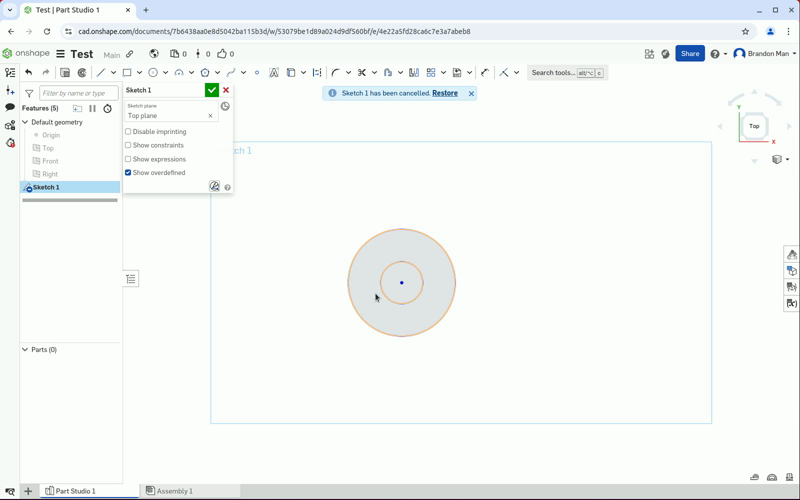
click(375, 293)
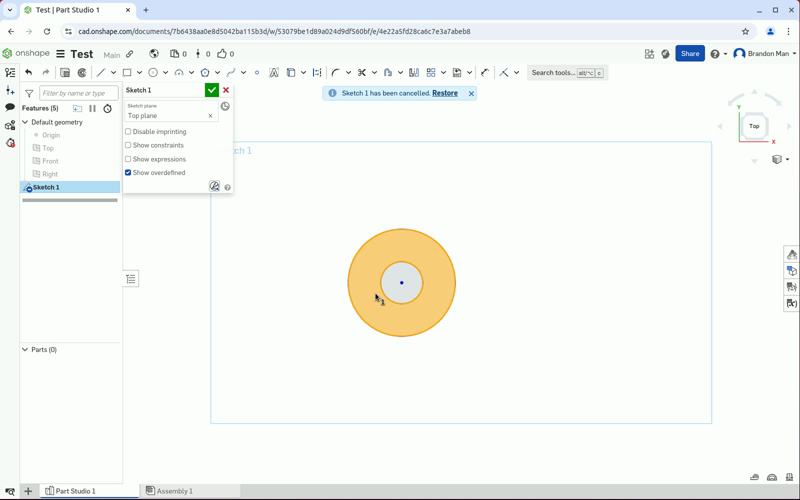
mouse_move(73, 352)
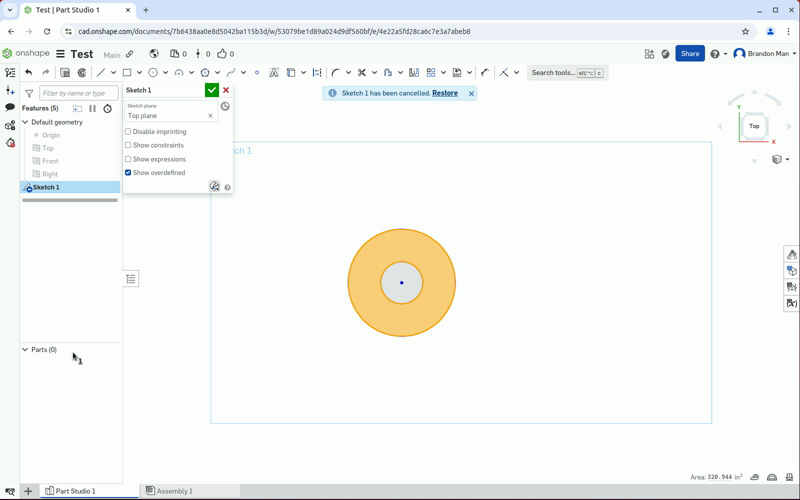
key(shift+y)
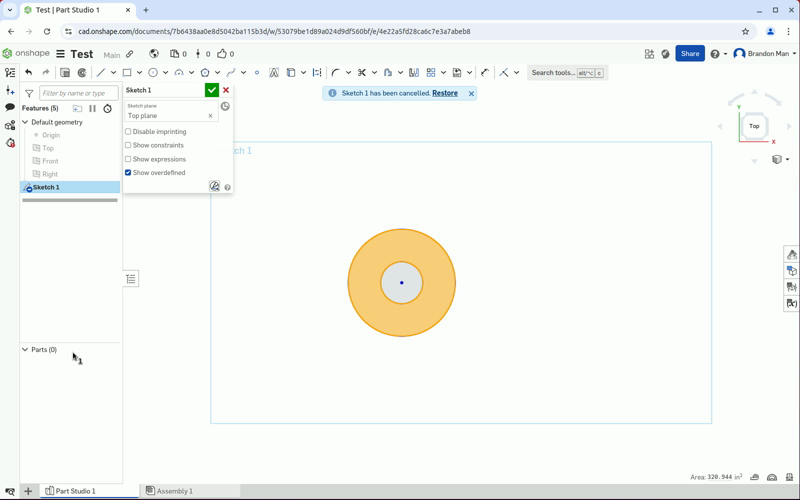
key(shift+e)
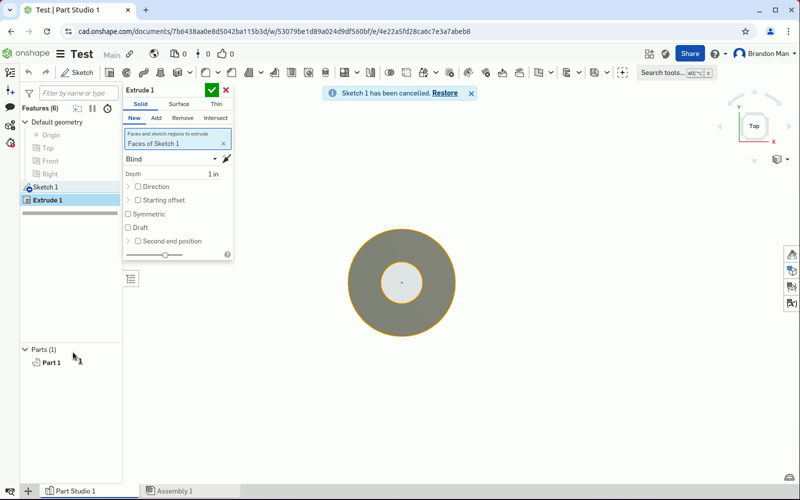
mouse_move(143, 106)
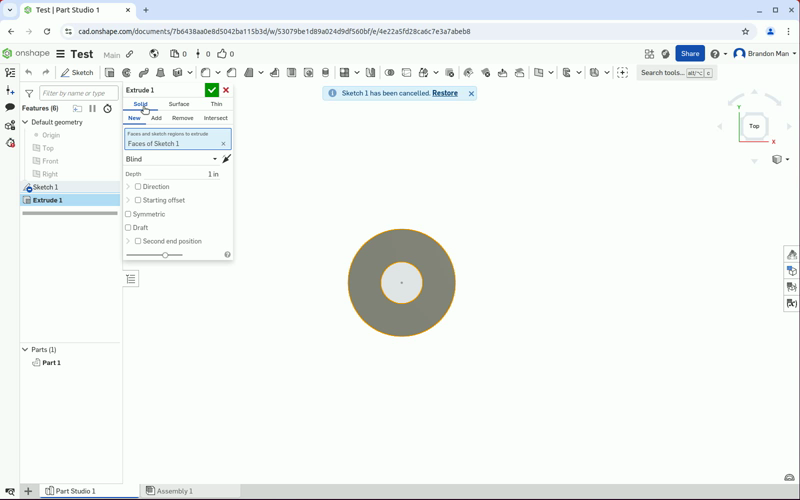
click(143, 106)
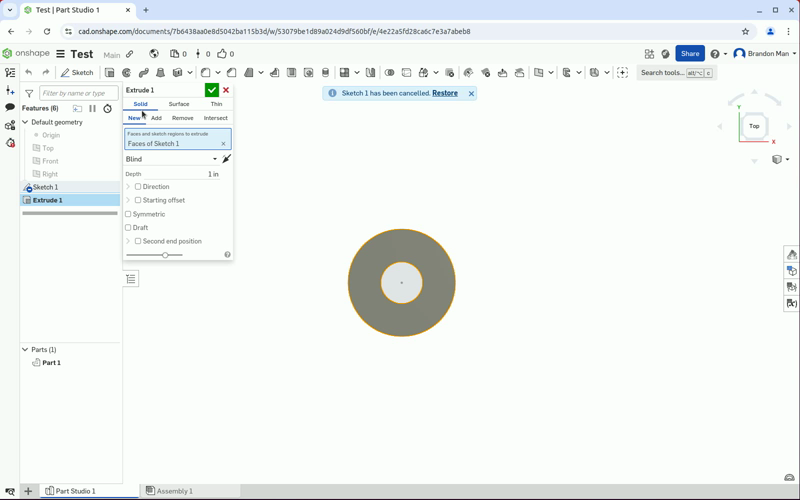
mouse_move(137, 120)
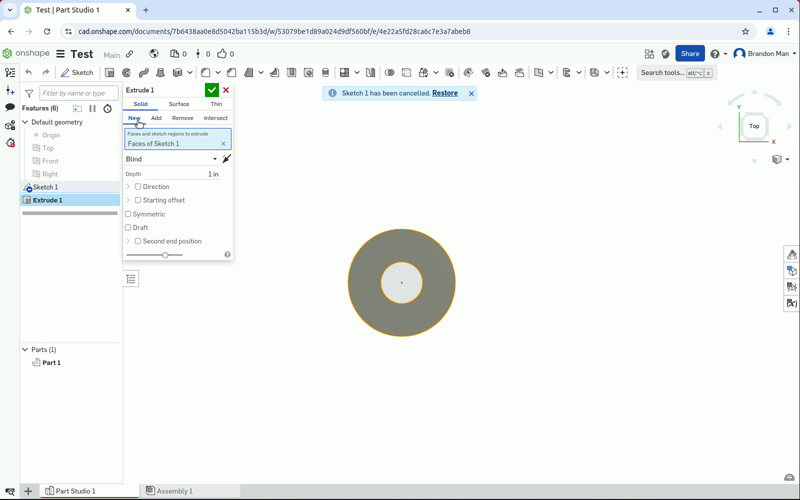
click(137, 120)
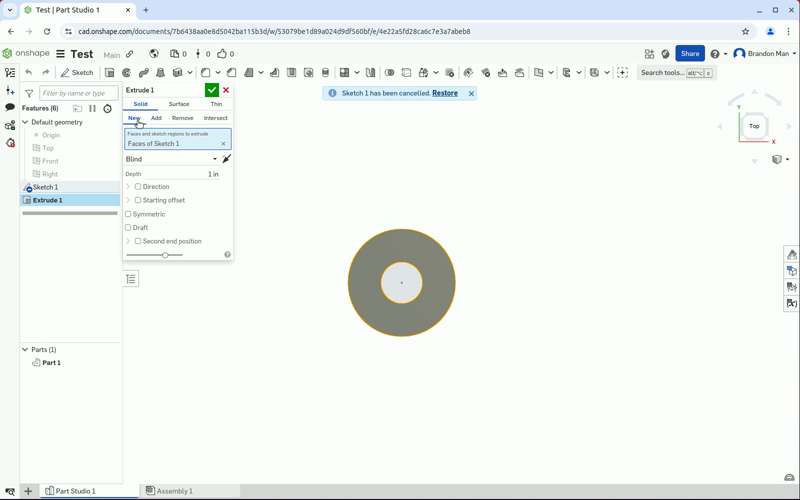
key(tab, 4)
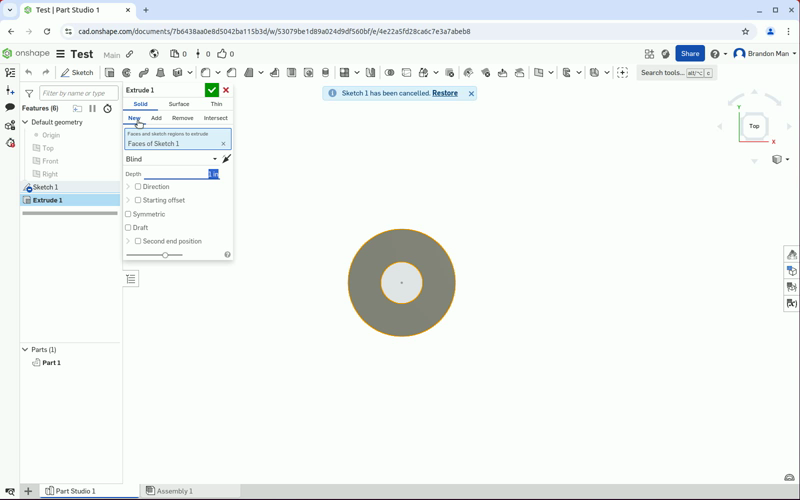
text(7.462)
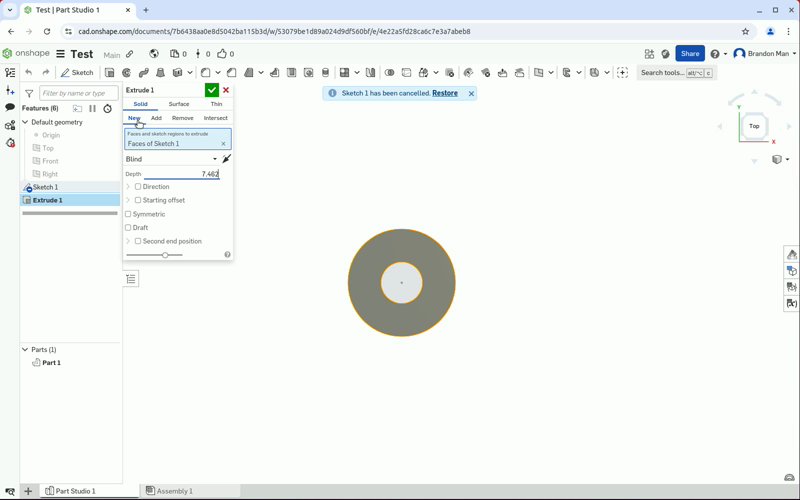
key(enter)
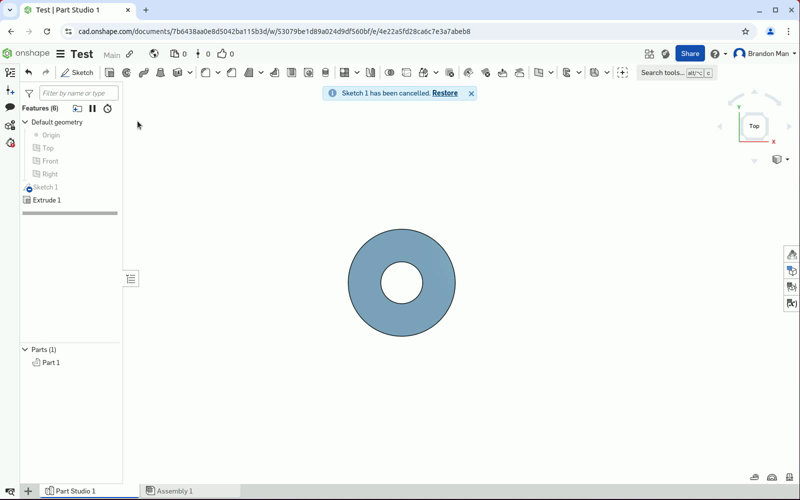
key(shift+h)
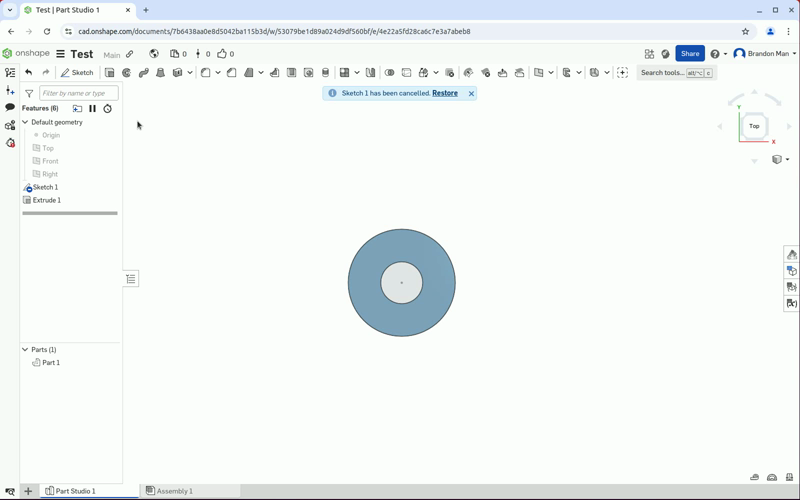
key(shift+h)
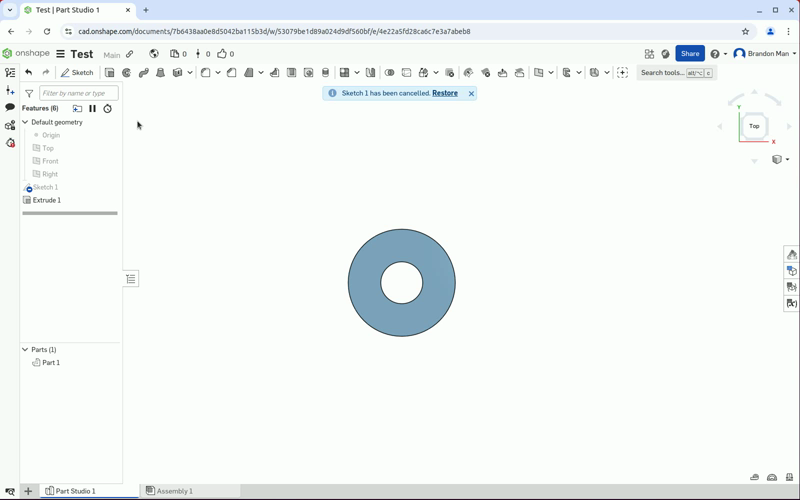
mouse_move(73, 189)
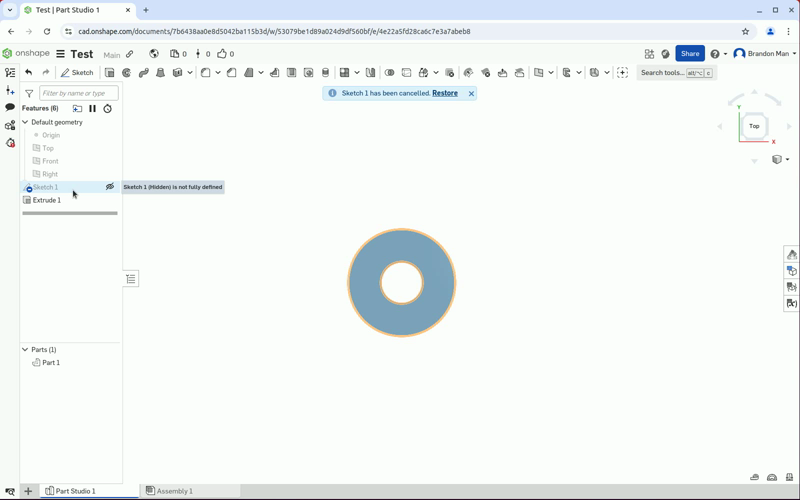
click(73, 189)
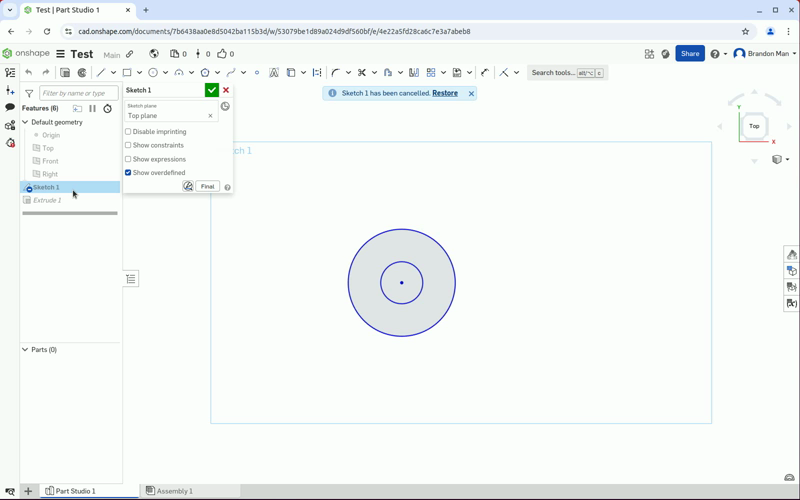
mouse_move(229, 92)
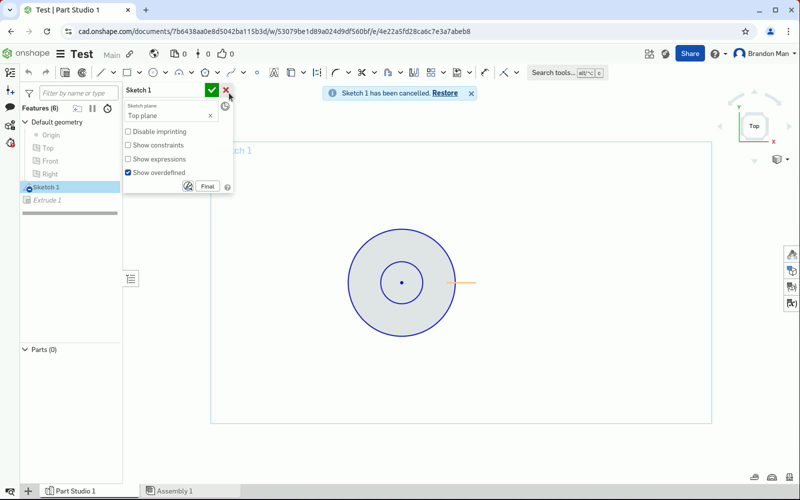
click(229, 92)
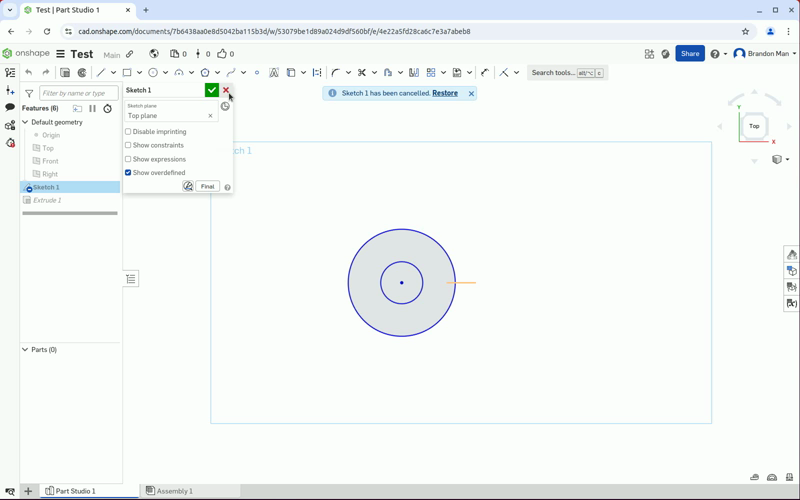
key(shift+s)
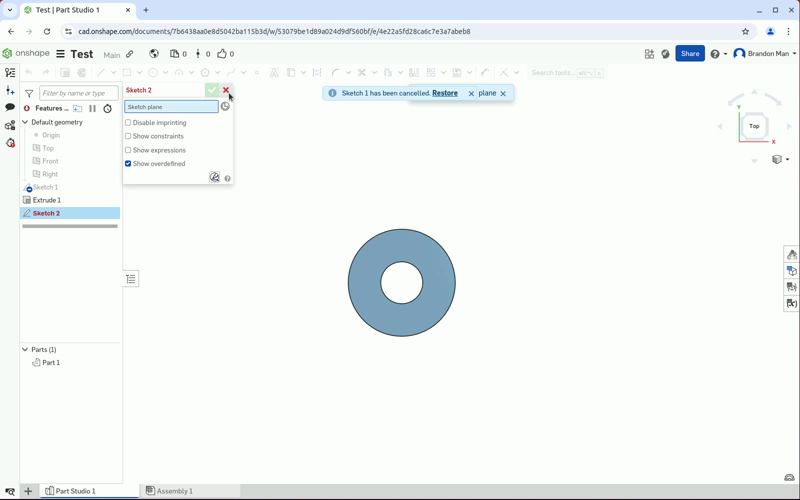
mouse_move(73, 150)
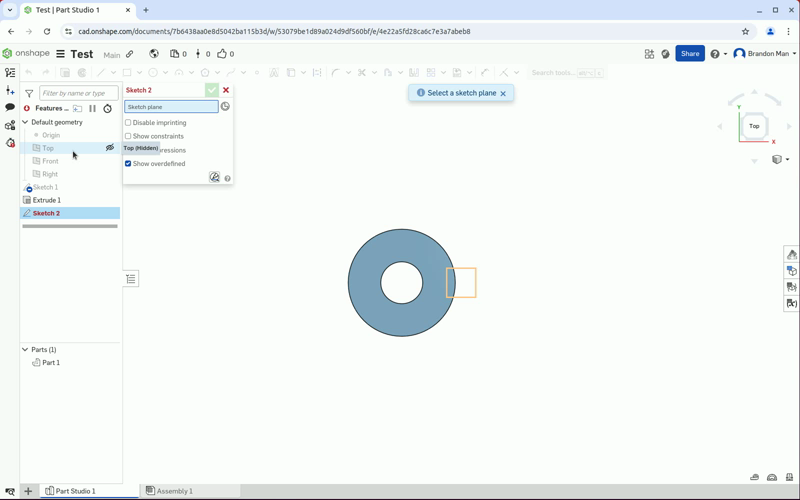
click(73, 150)
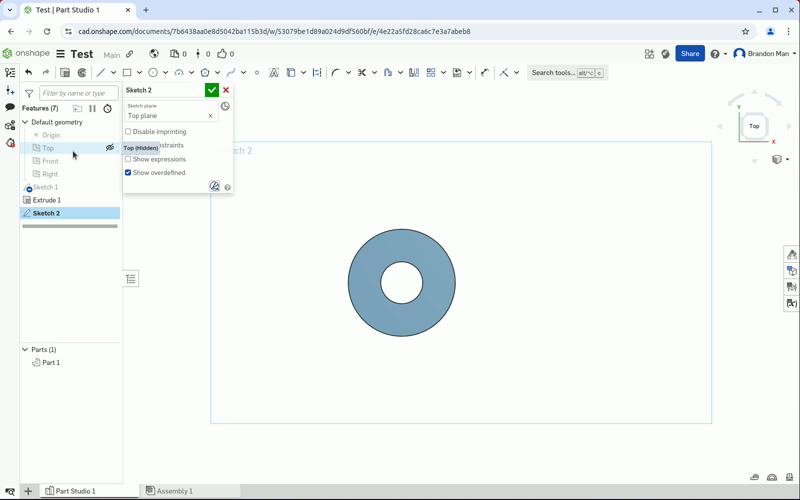
mouse_move(73, 352)
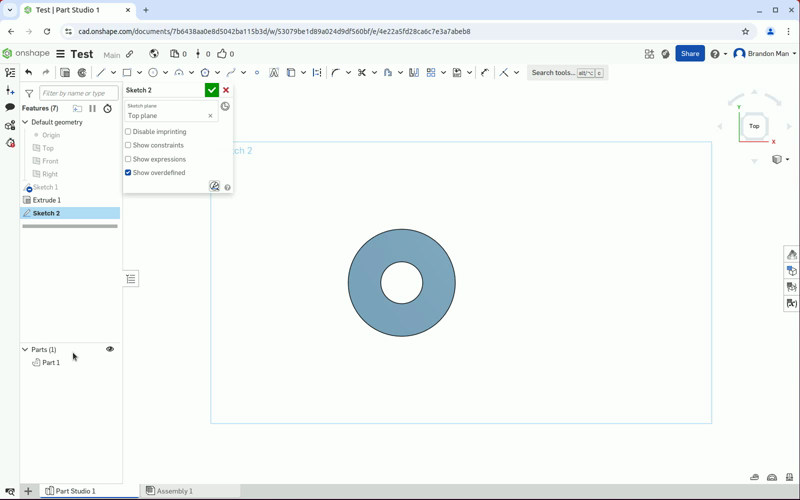
key(y)
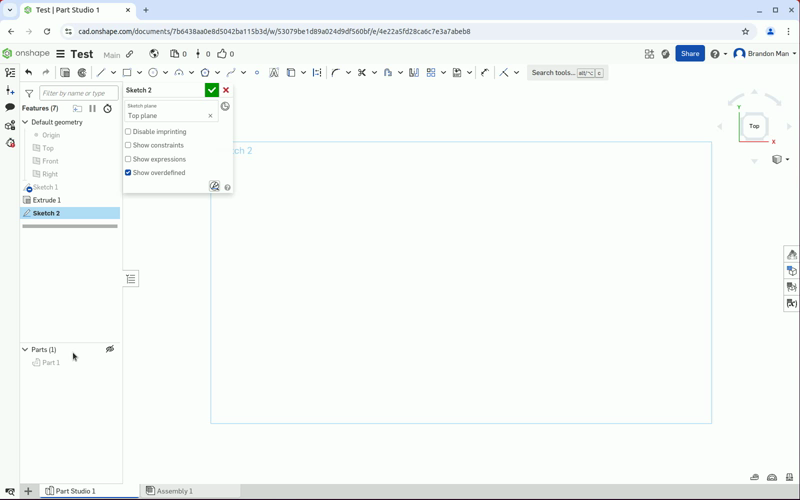
key(l)
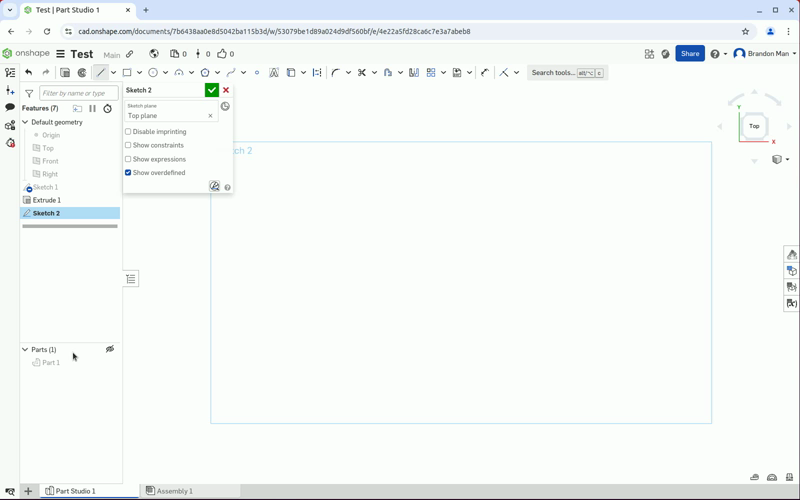
key_down(shift)
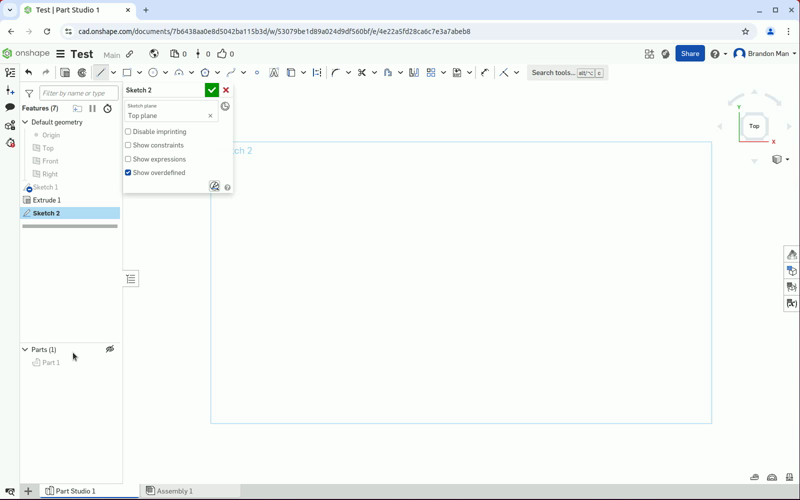
mouse_move(401, 335)
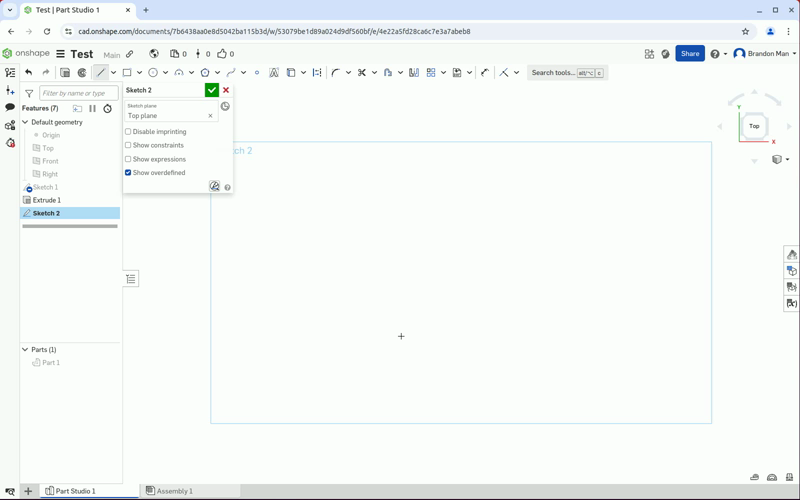
click(401, 335)
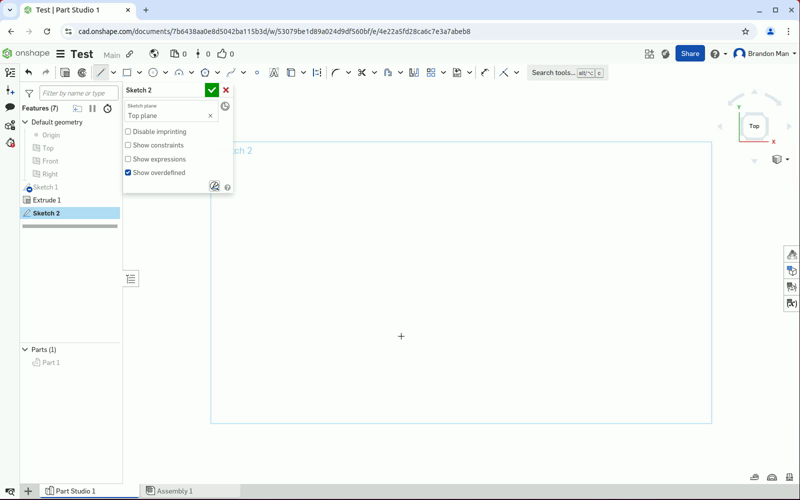
key_up(shift)
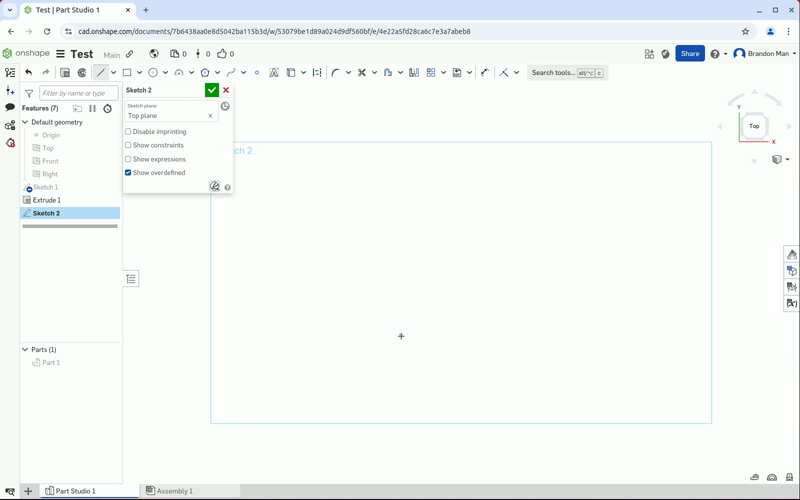
key_down(shift)
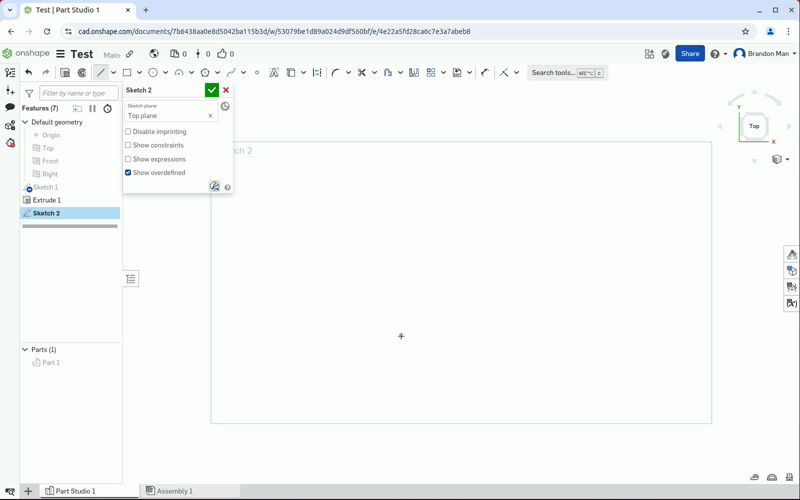
mouse_move(520, 335)
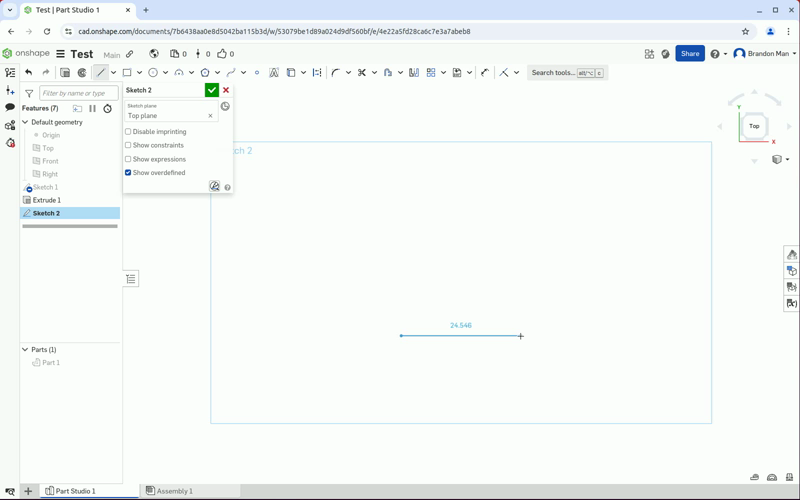
click(520, 335)
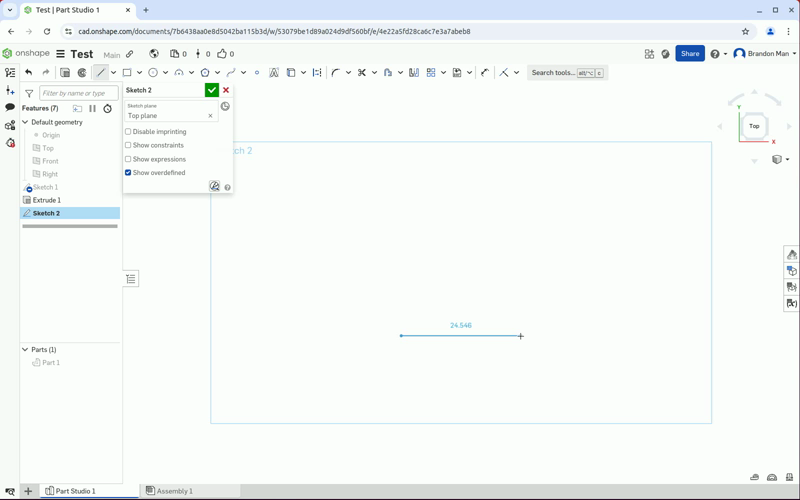
key_up(shift)
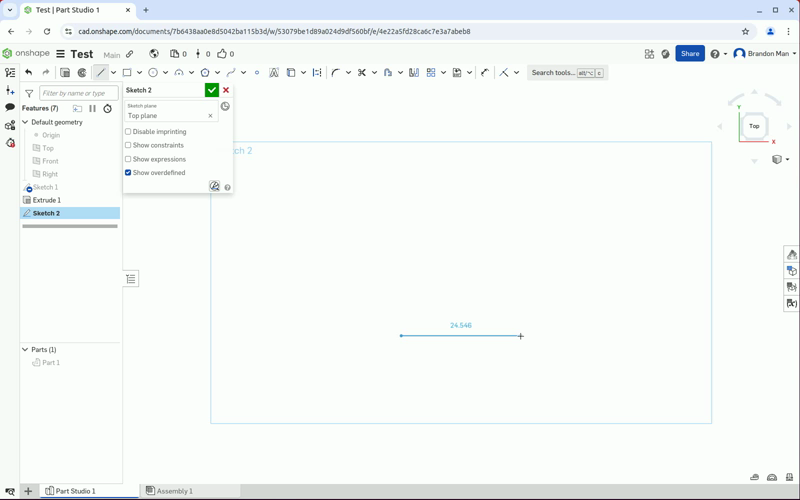
key(esc)
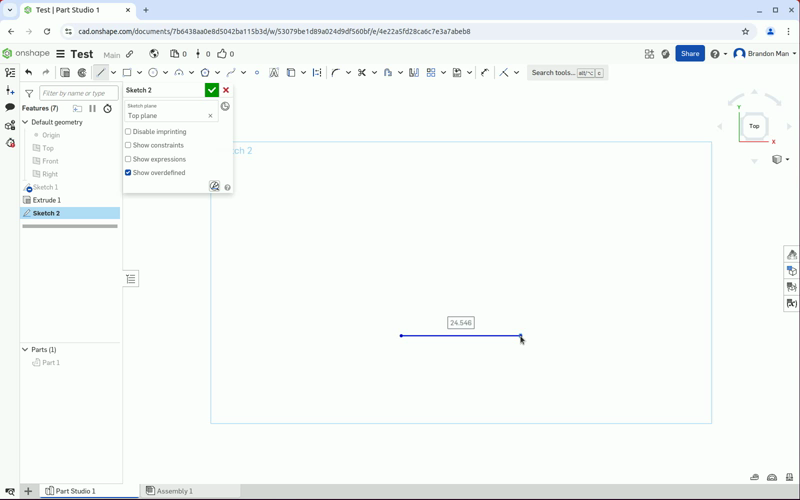
key(a)
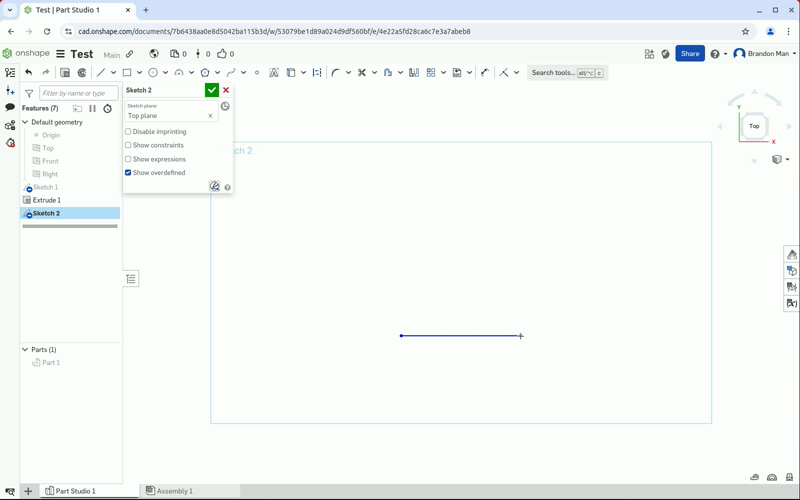
mouse_move(520, 335)
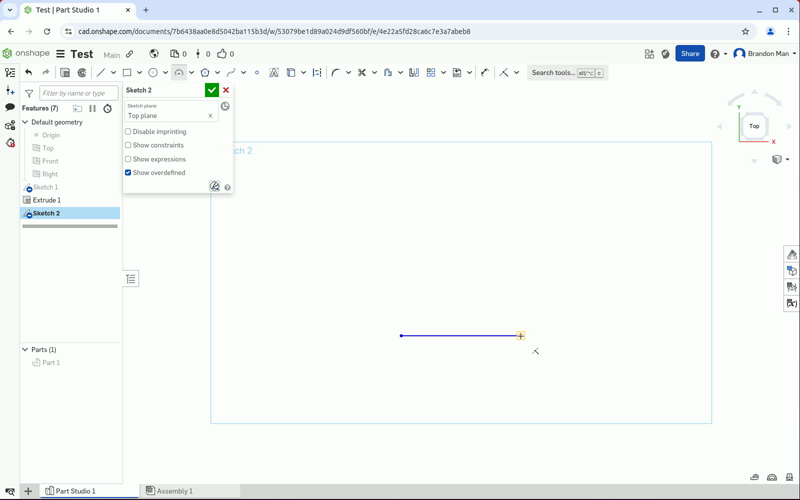
click(520, 335)
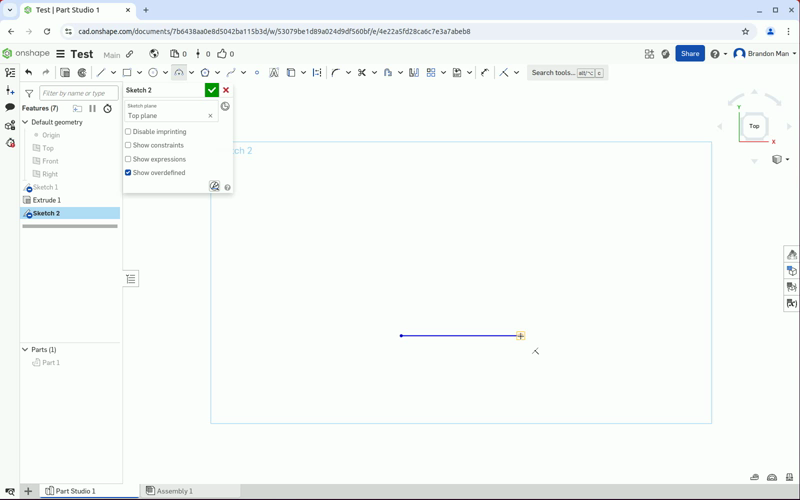
key_down(shift)
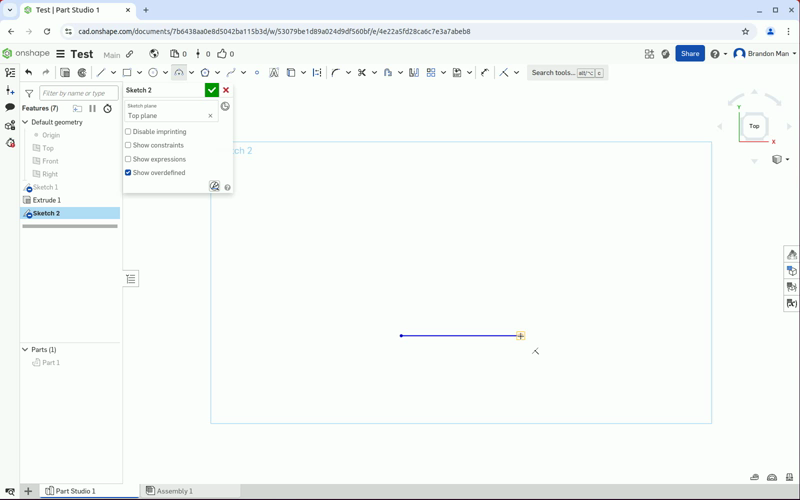
mouse_move(520, 230)
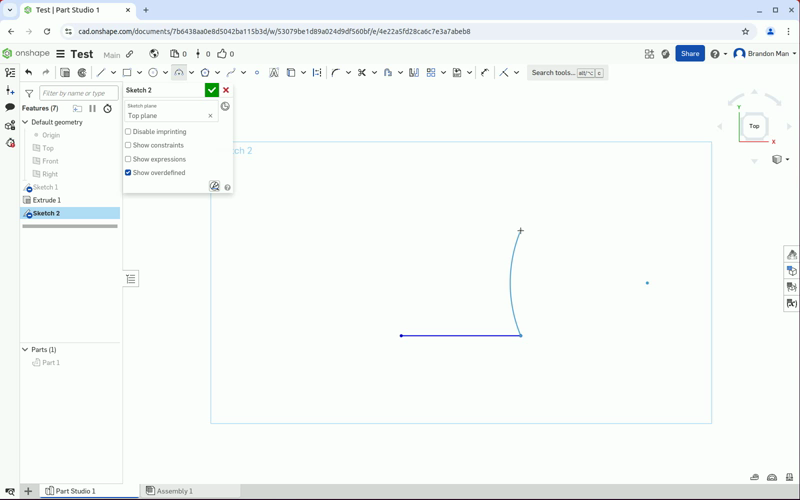
click(520, 230)
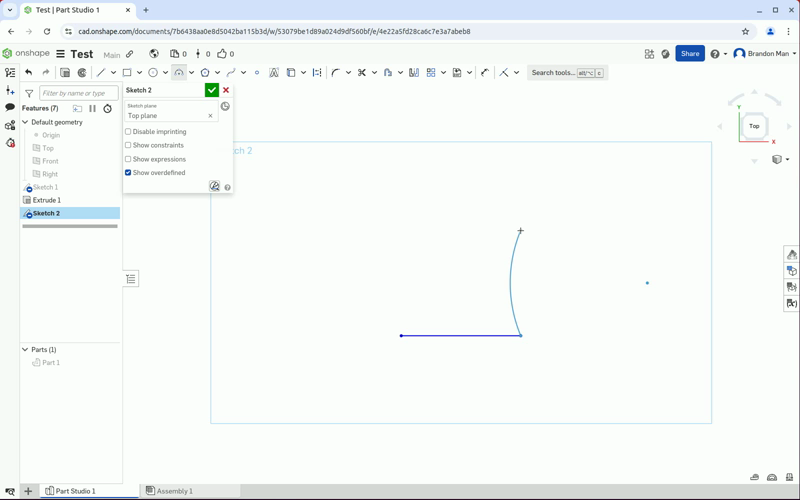
mouse_move(467, 282)
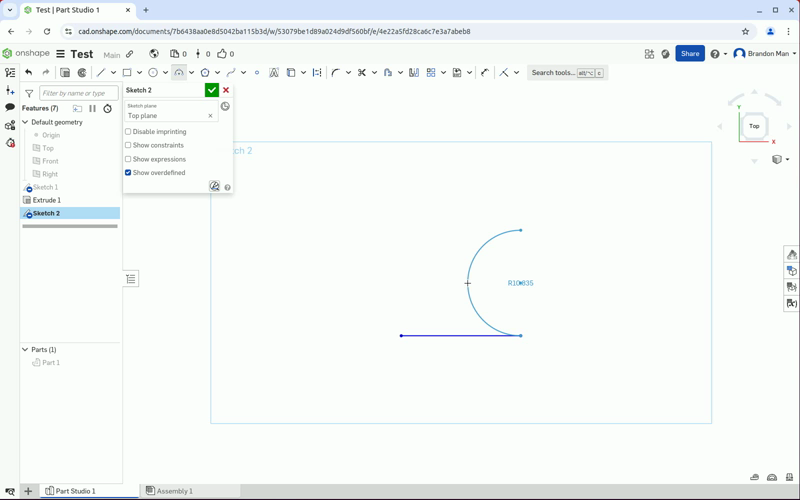
click(467, 282)
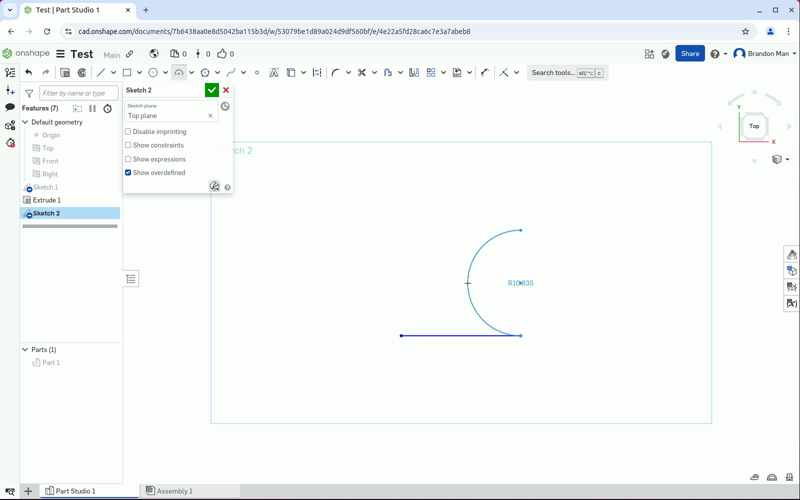
key_up(shift)
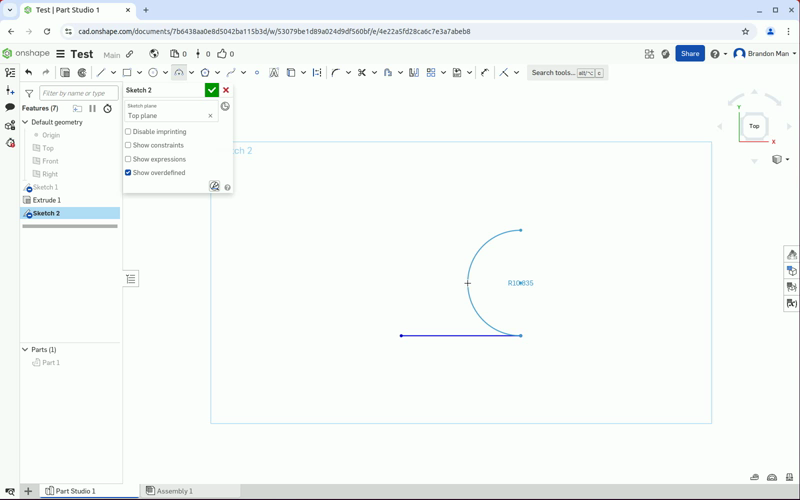
key(esc)
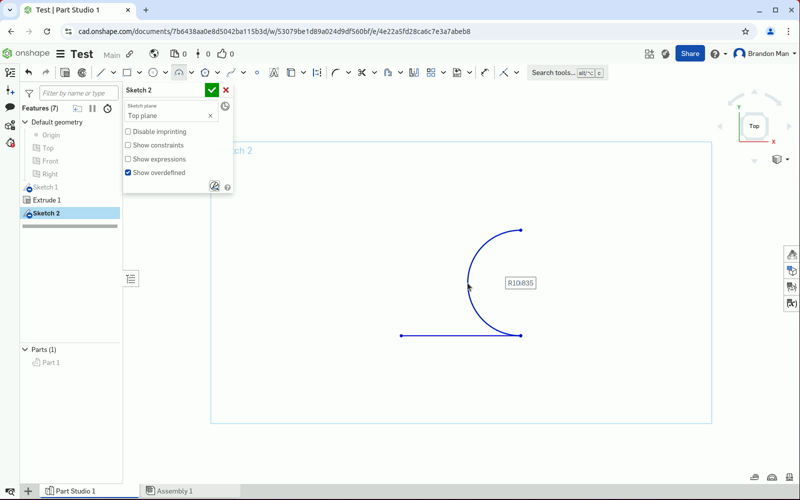
key(l)
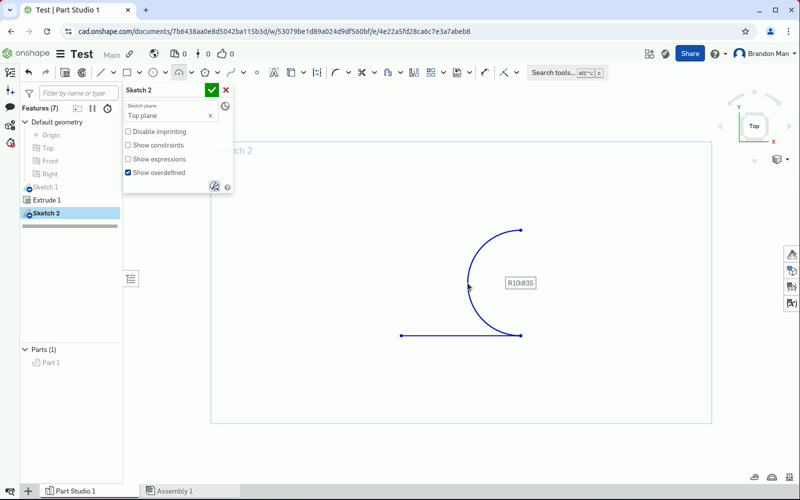
mouse_move(520, 230)
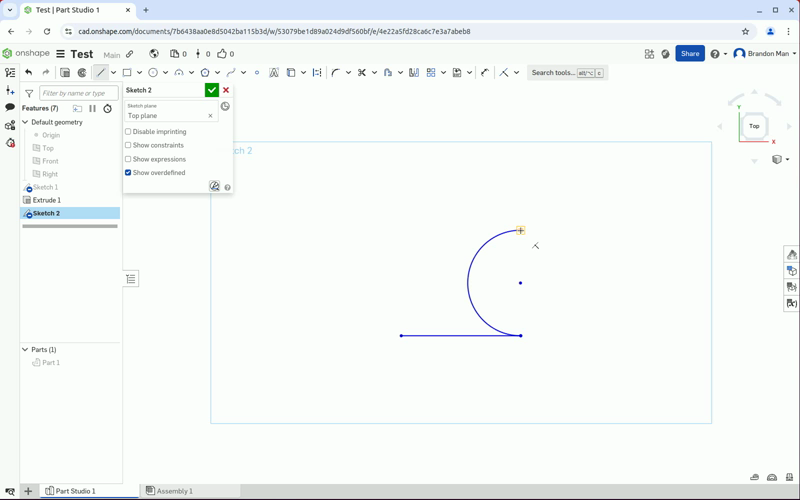
click(520, 230)
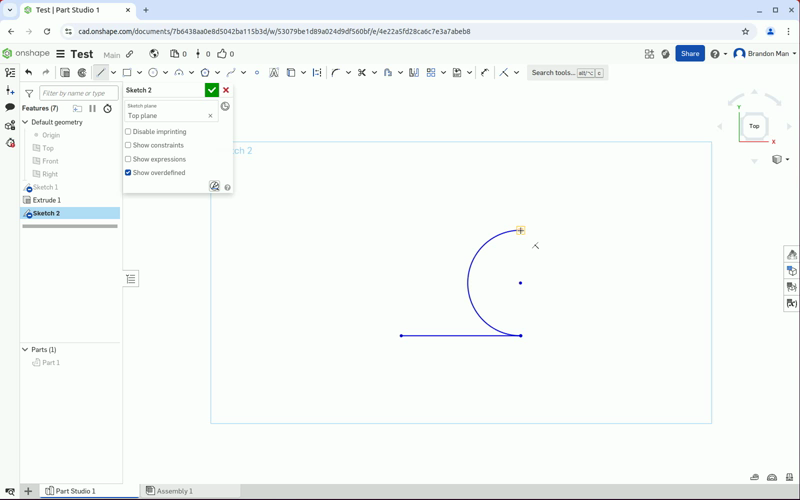
key_down(shift)
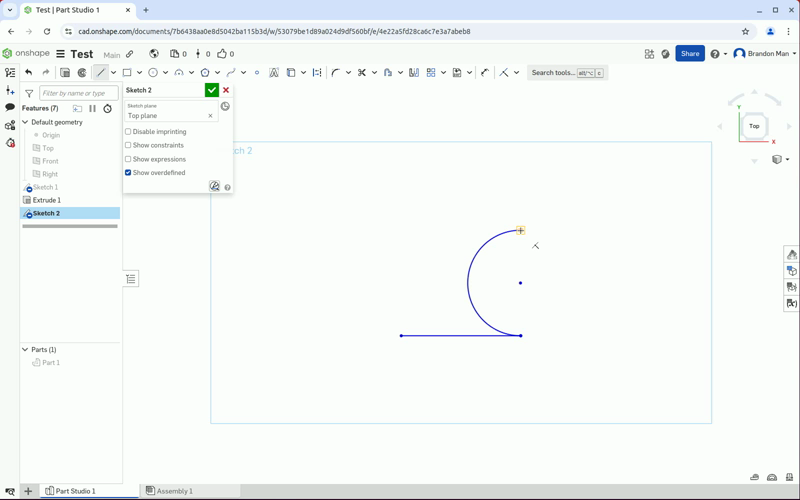
mouse_move(401, 230)
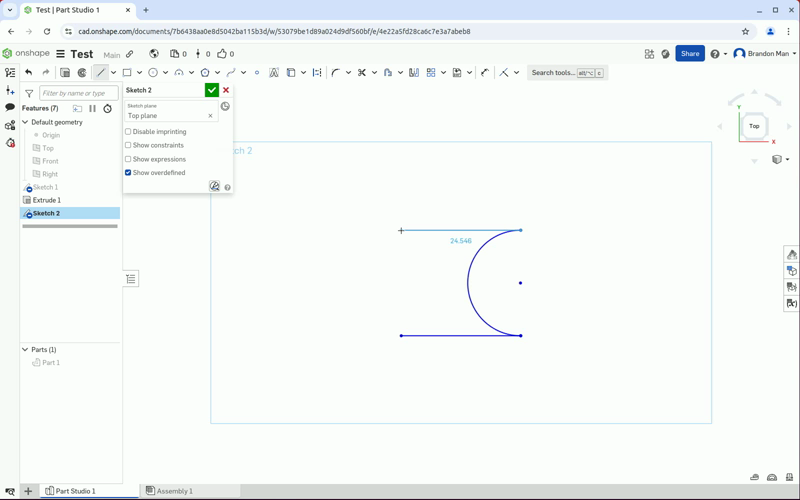
click(401, 230)
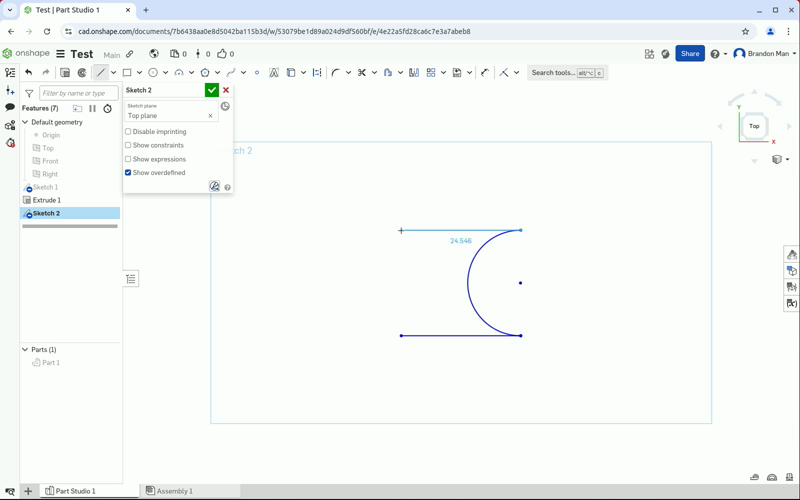
key_up(shift)
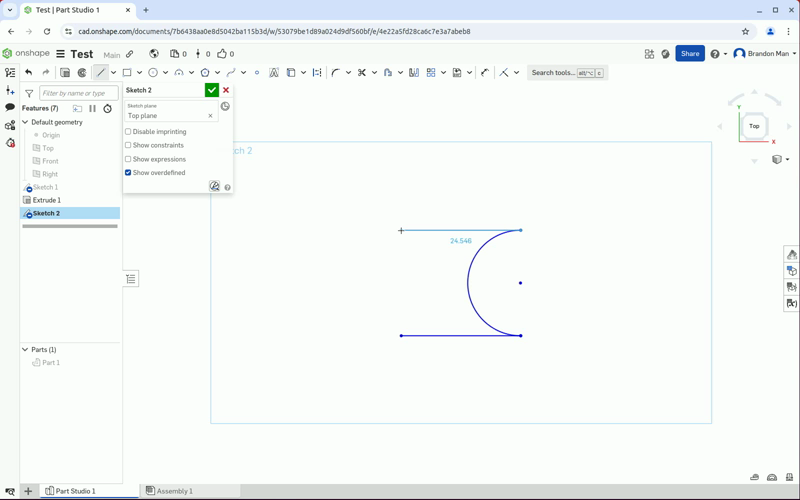
key(esc)
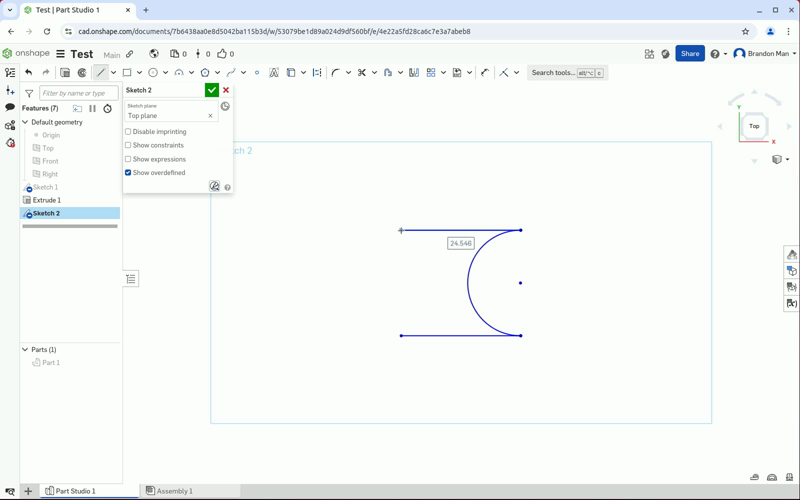
key(a)
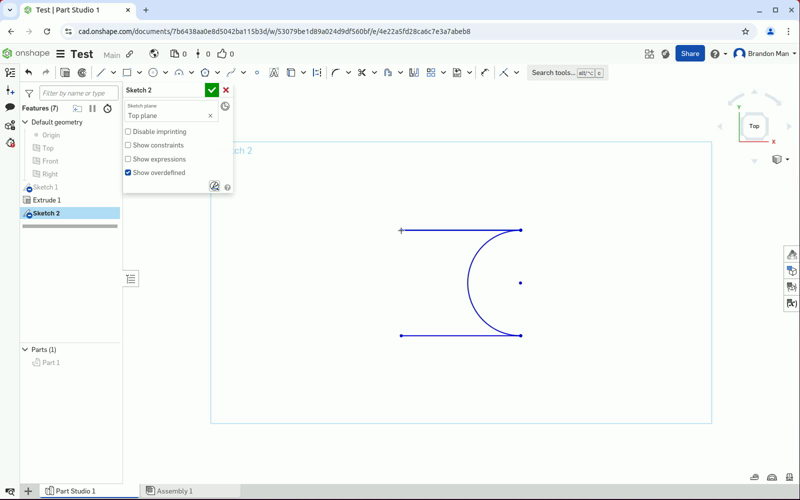
mouse_move(401, 230)
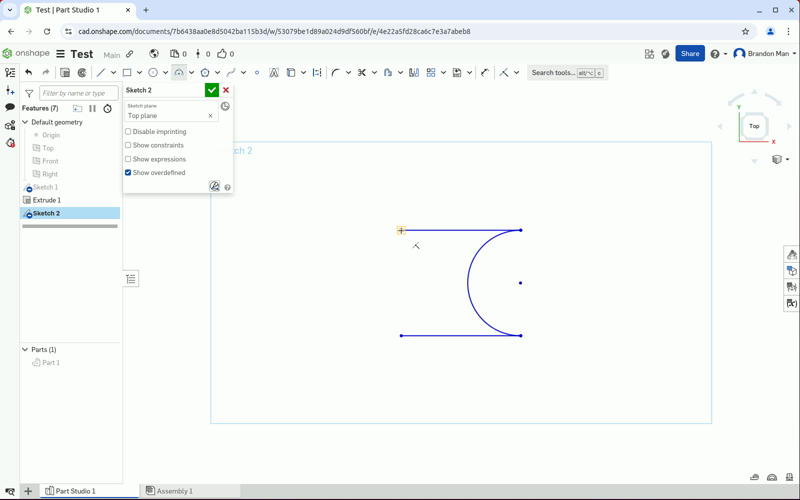
click(401, 230)
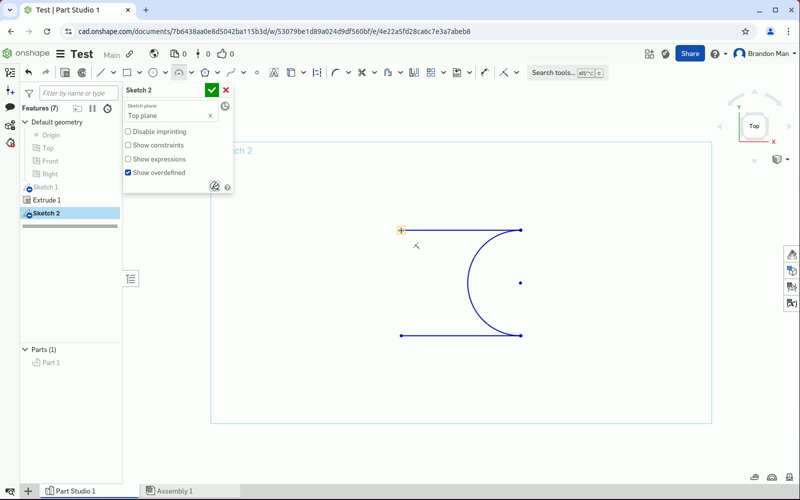
mouse_move(401, 335)
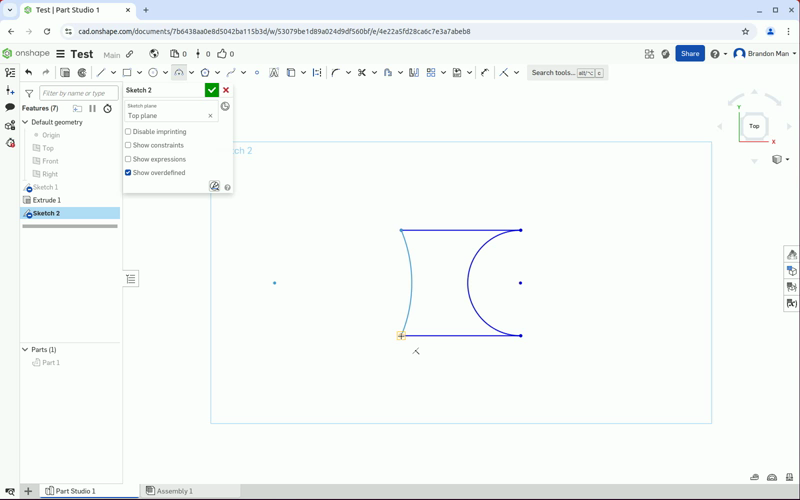
click(401, 335)
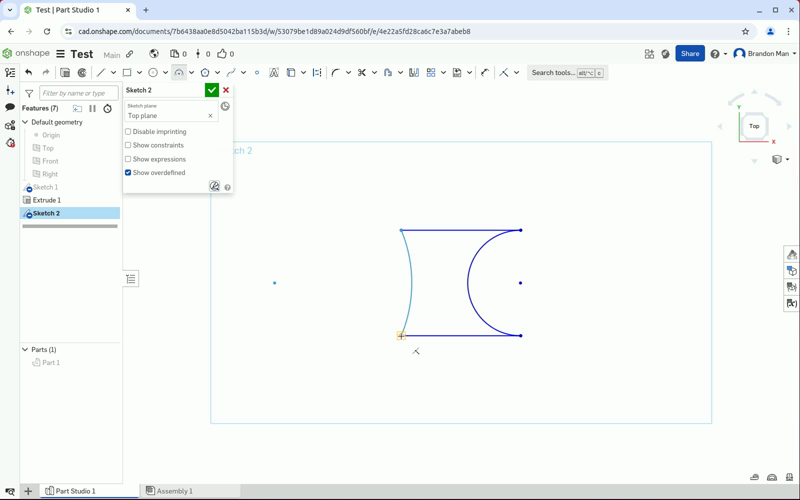
key_down(shift)
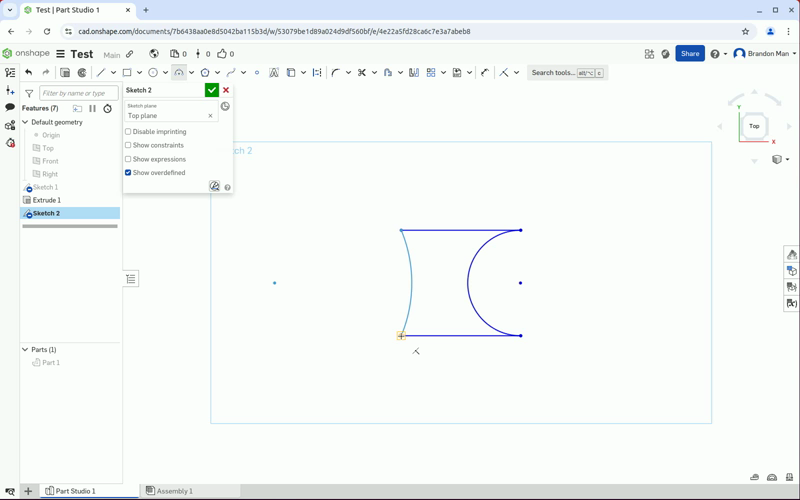
mouse_move(453, 282)
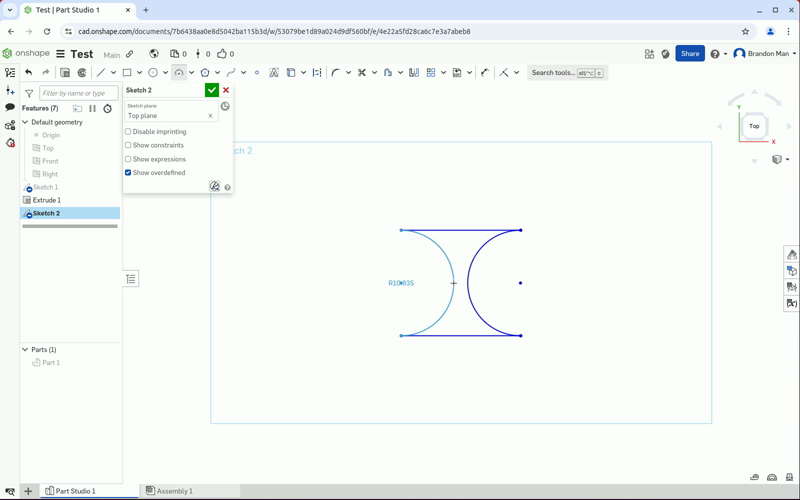
click(453, 282)
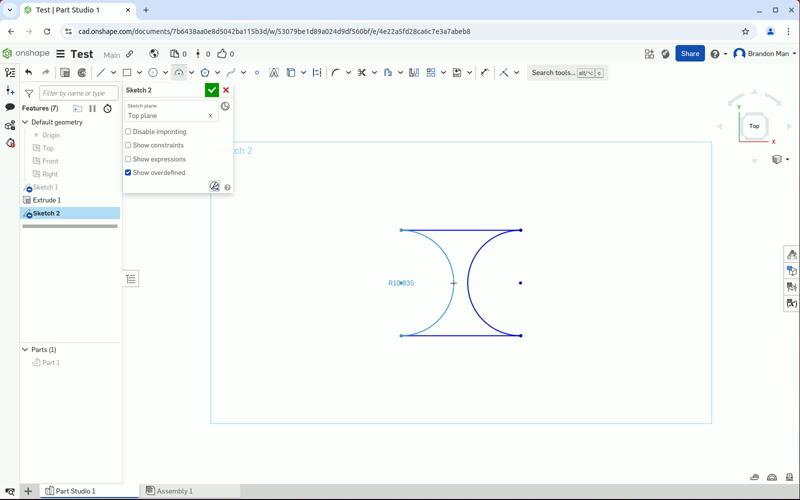
key_up(shift)
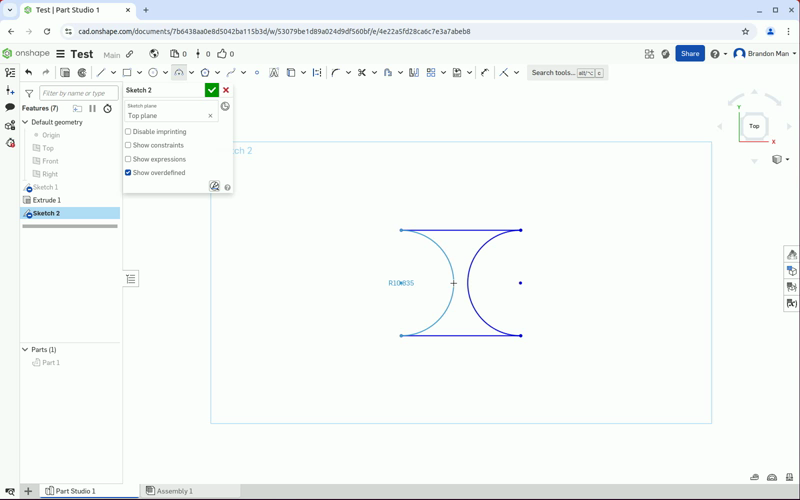
key(esc)
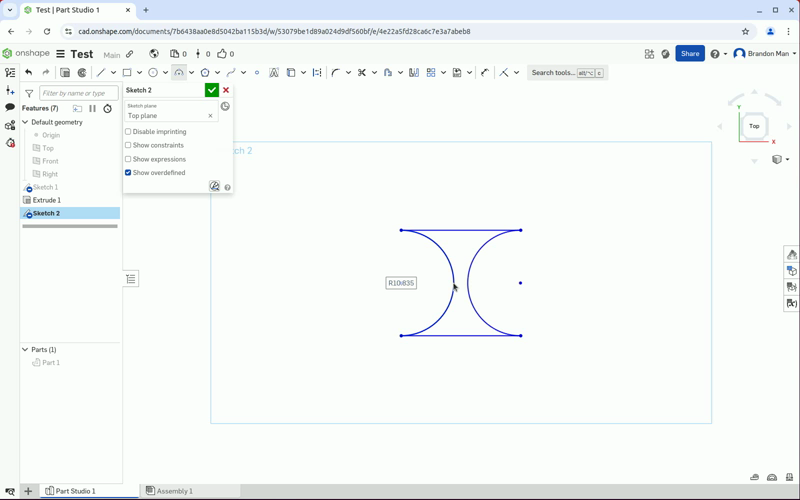
mouse_move(485, 283)
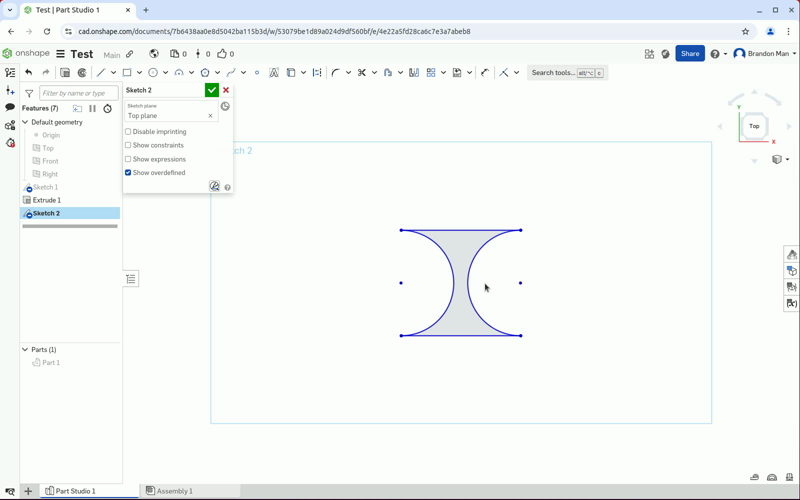
scroll(6)
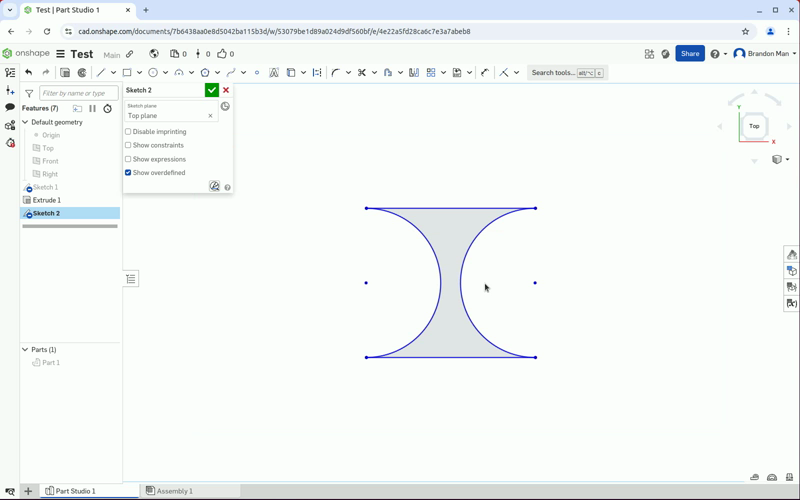
scroll(6)
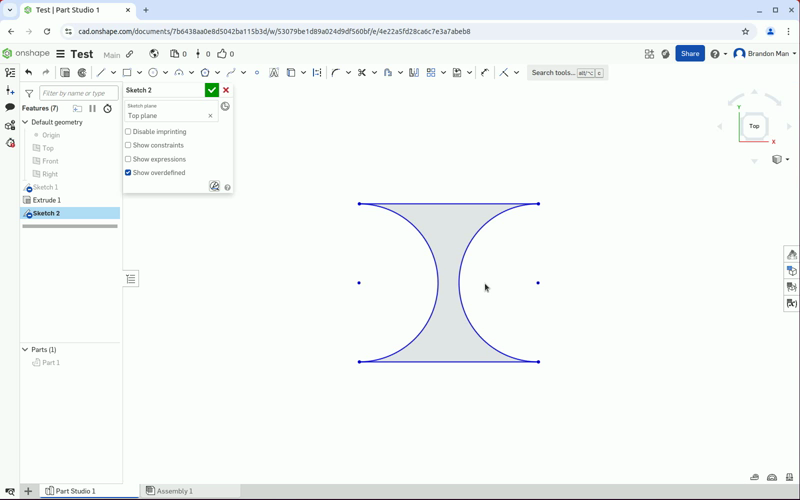
scroll(6)
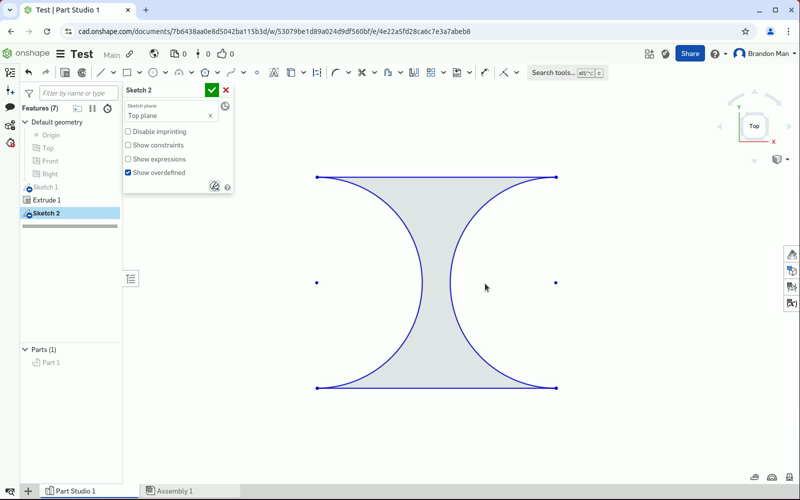
scroll(6)
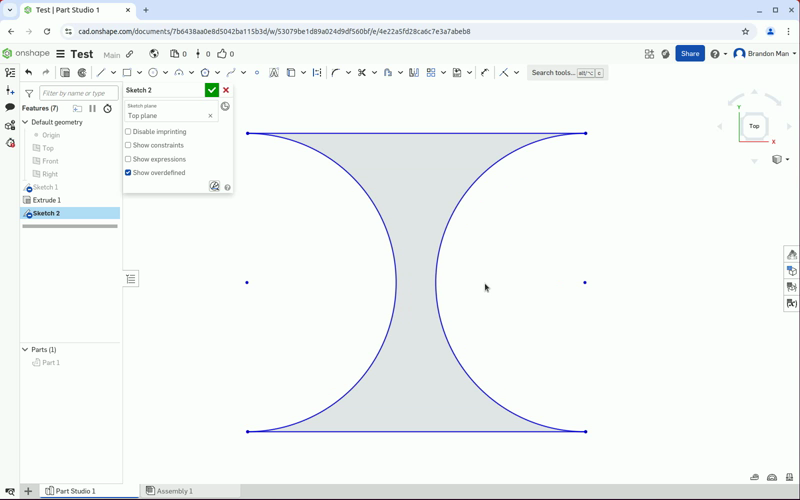
scroll(6)
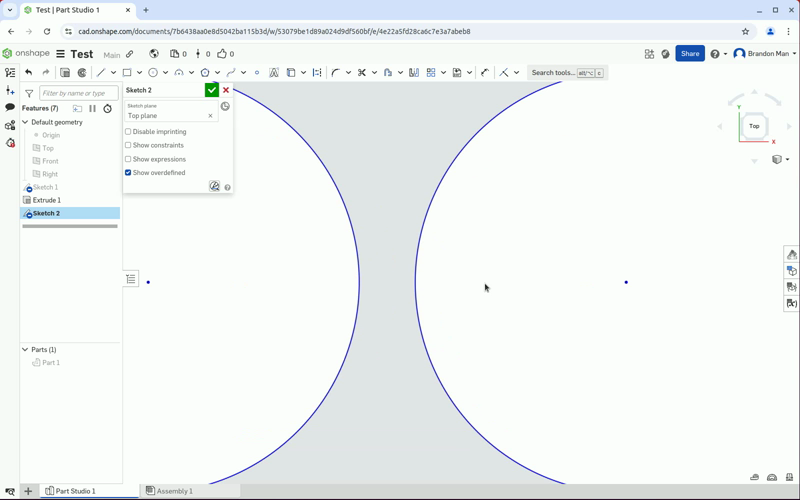
scroll(6)
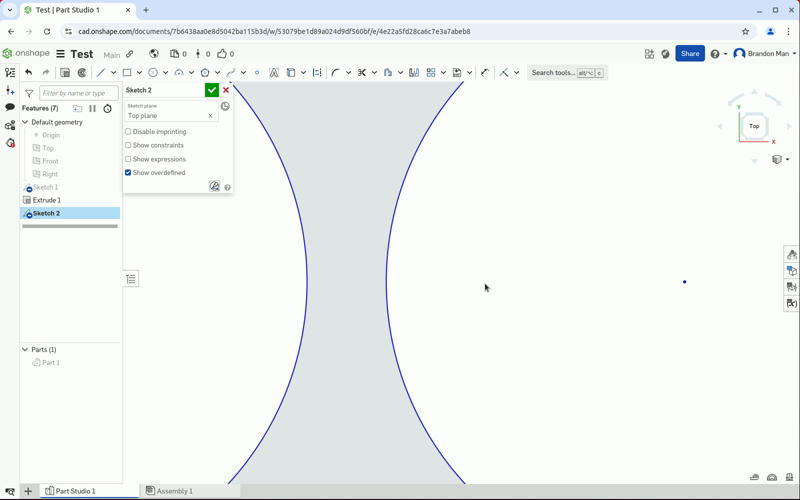
scroll(6)
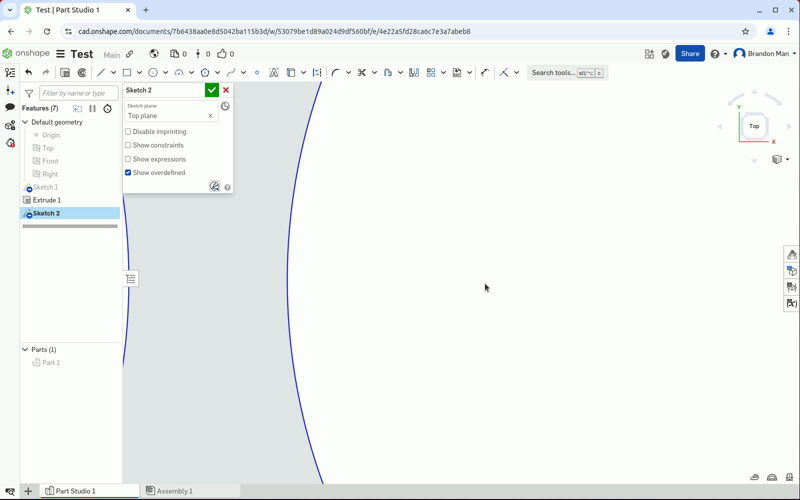
click(485, 283)
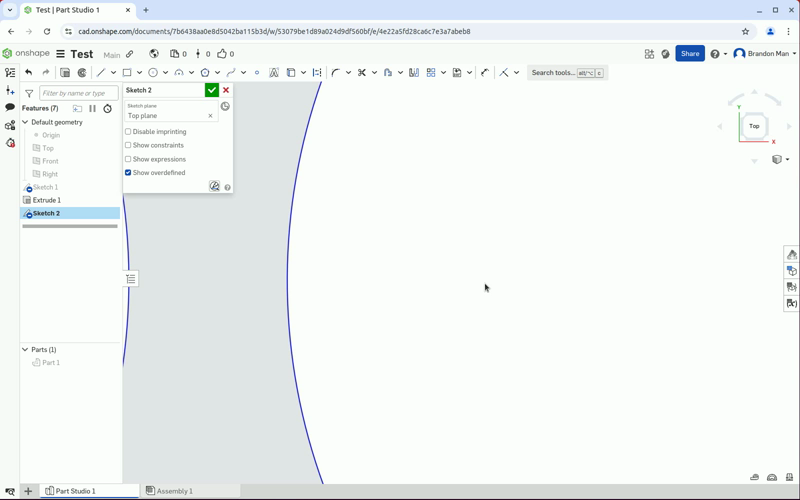
scroll(-6)
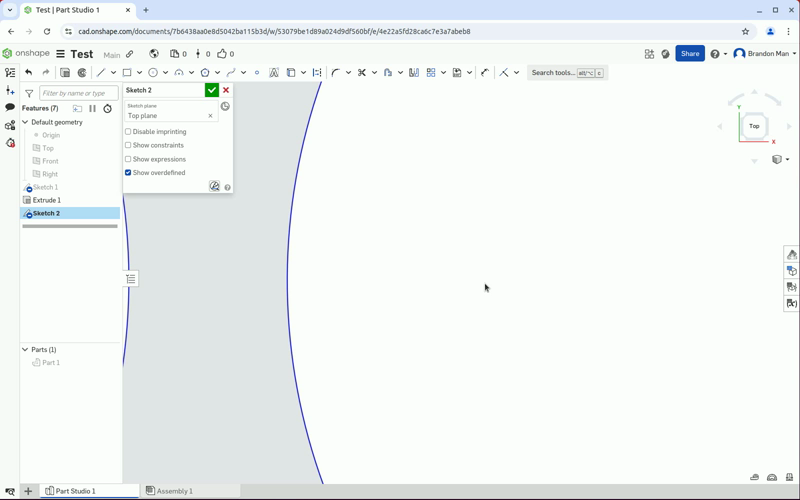
scroll(-6)
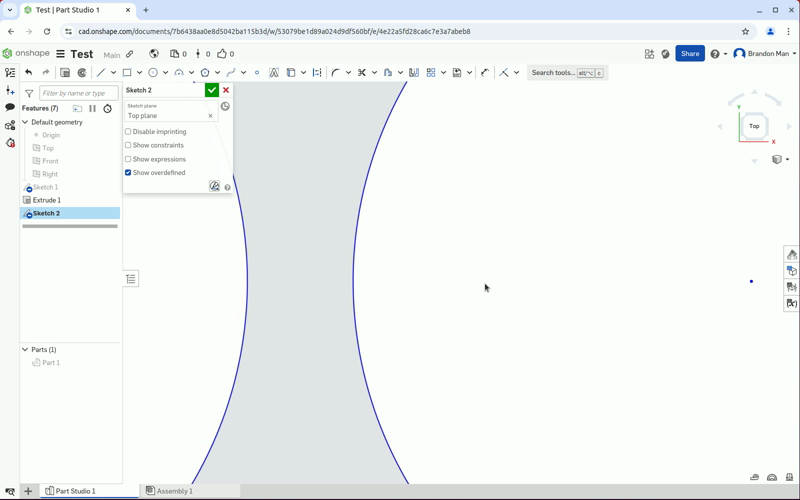
scroll(-6)
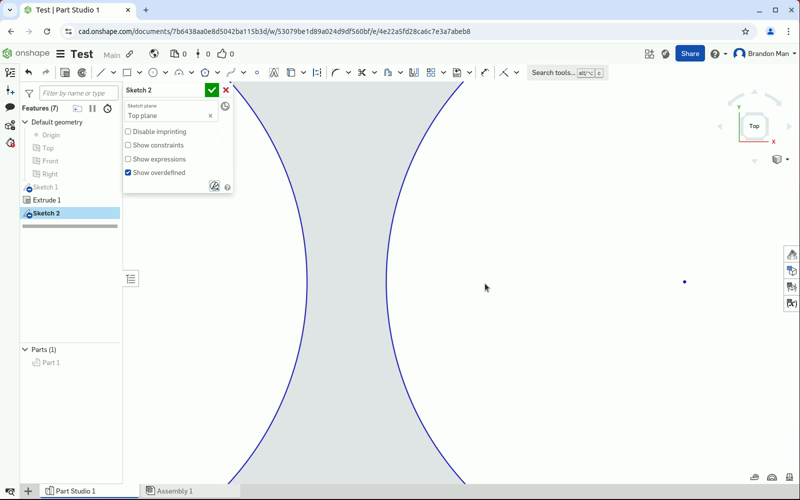
scroll(-6)
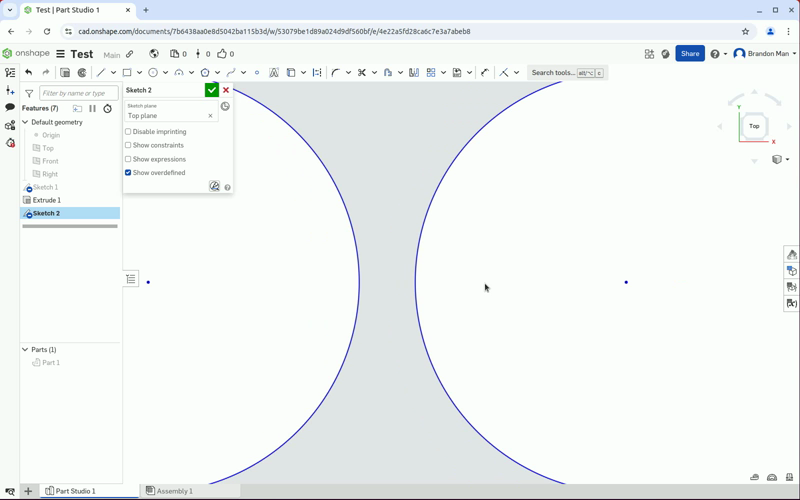
scroll(-6)
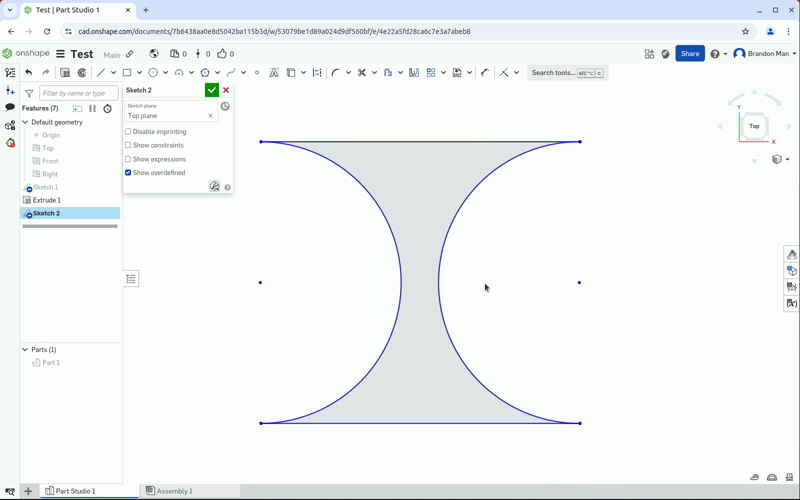
scroll(-6)
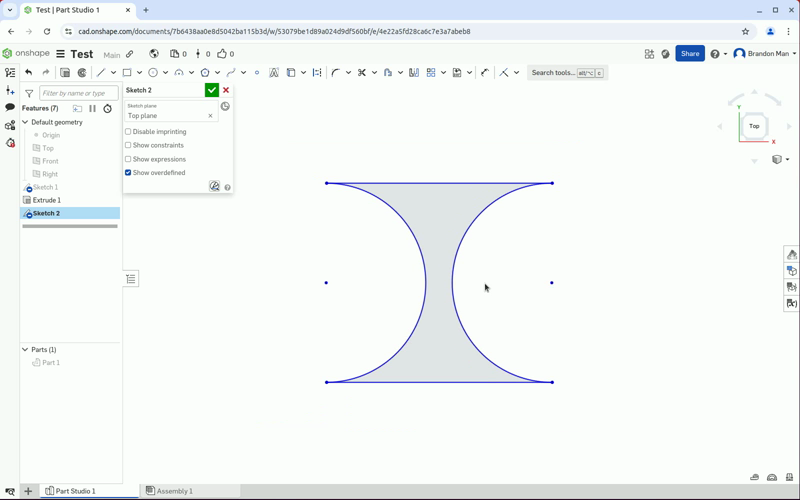
scroll(-6)
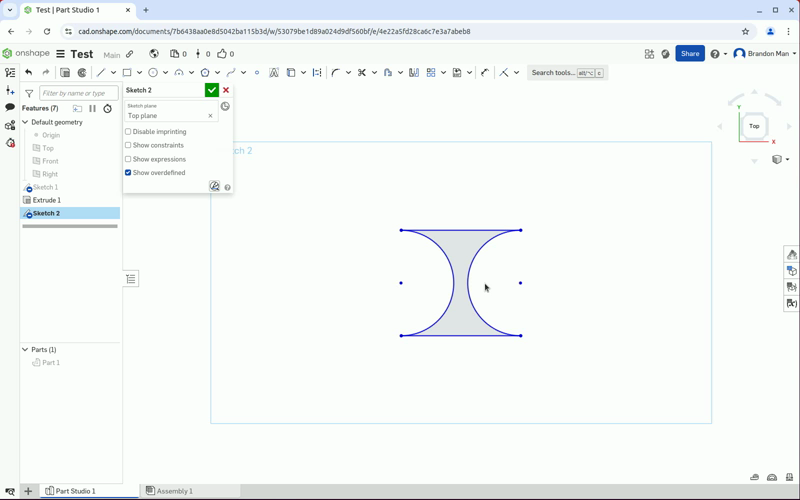
mouse_move(73, 352)
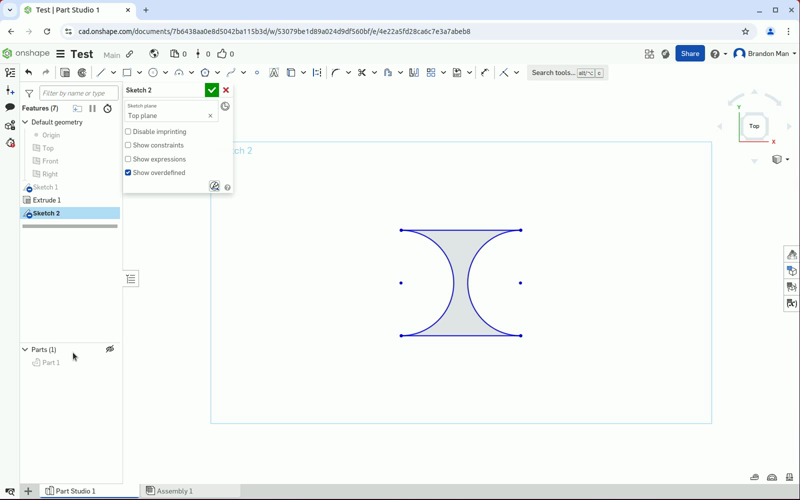
key(shift+y)
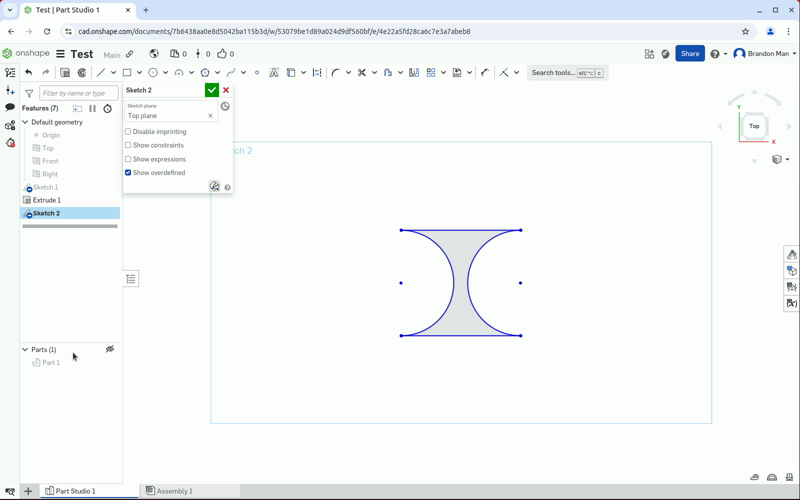
key(shift+e)
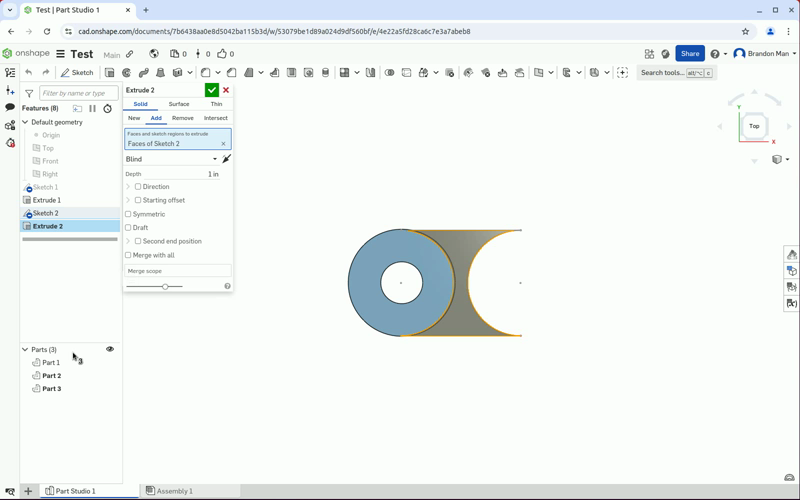
mouse_move(143, 106)
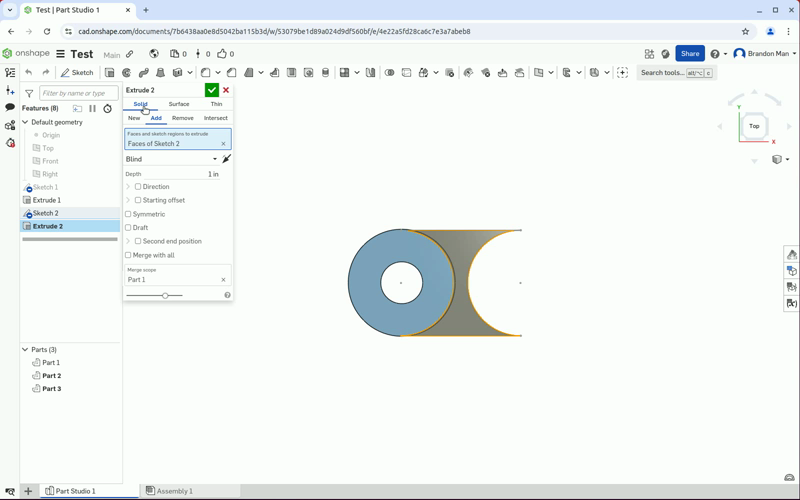
click(143, 106)
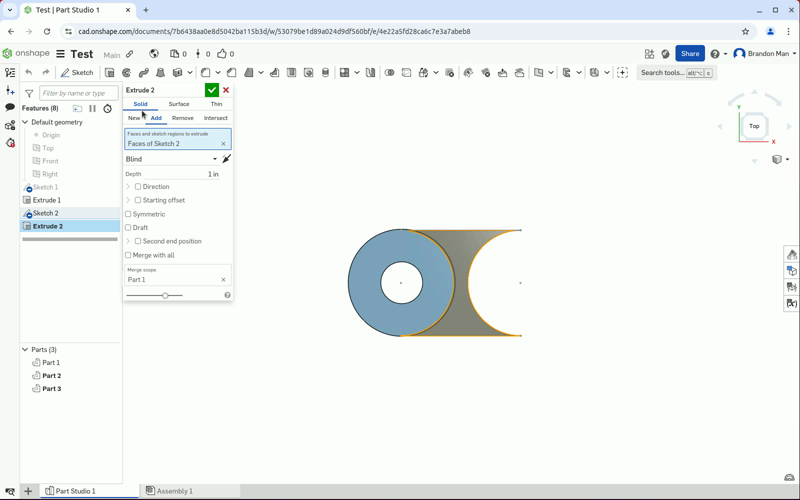
mouse_move(137, 120)
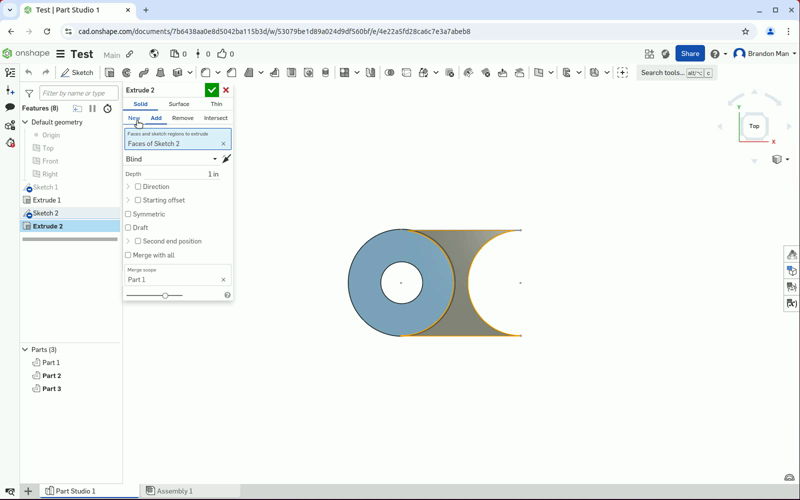
click(137, 120)
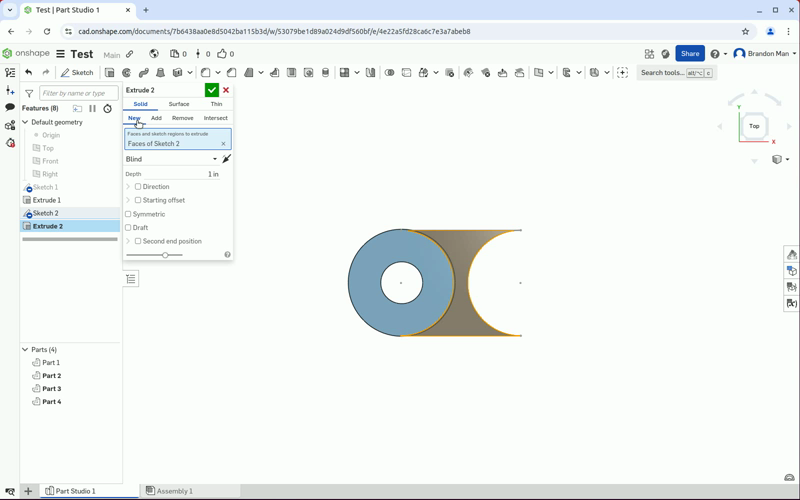
key(tab, 4)
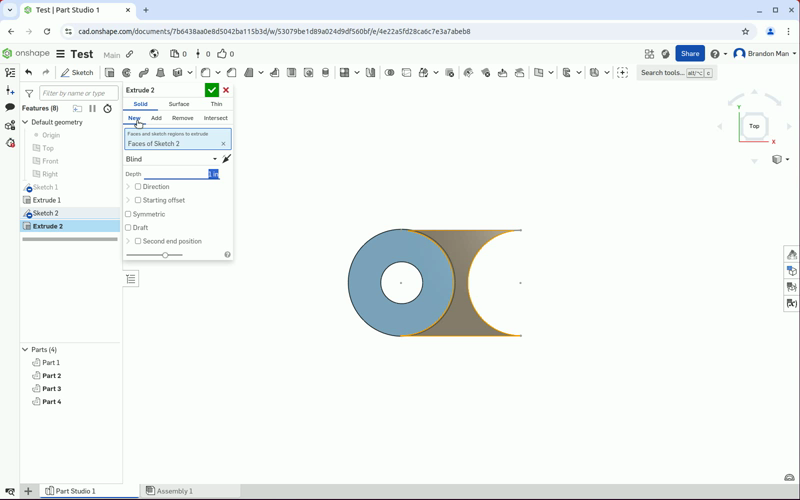
text(7.462)
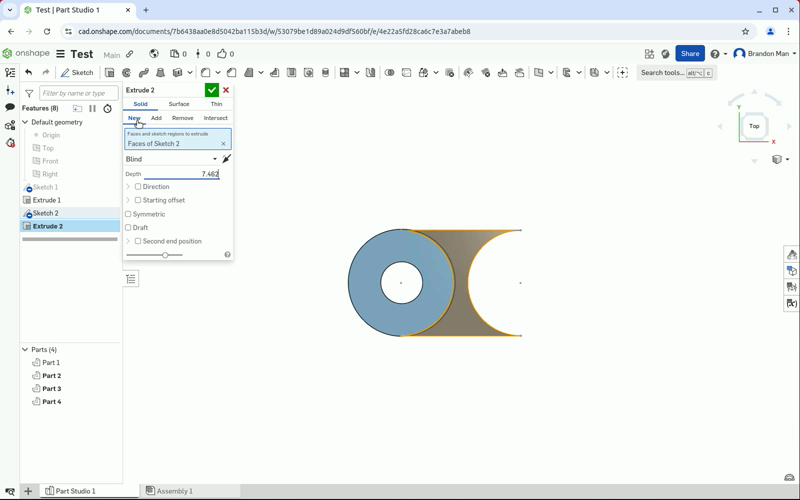
key(enter)
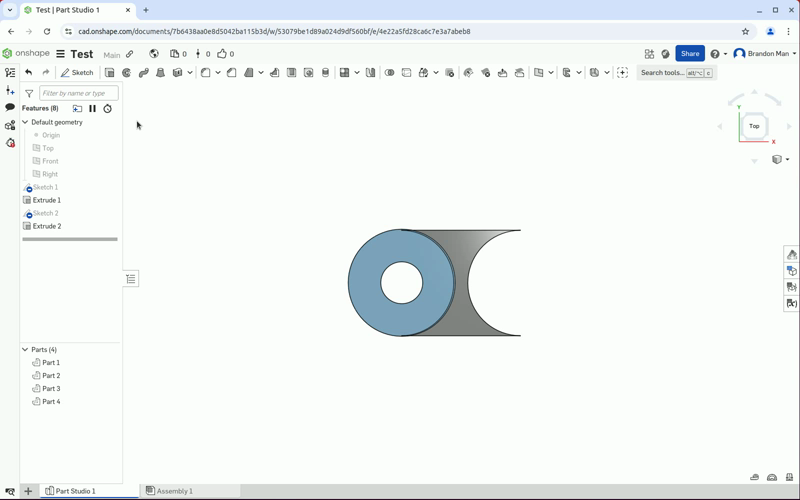
key(shift+h)
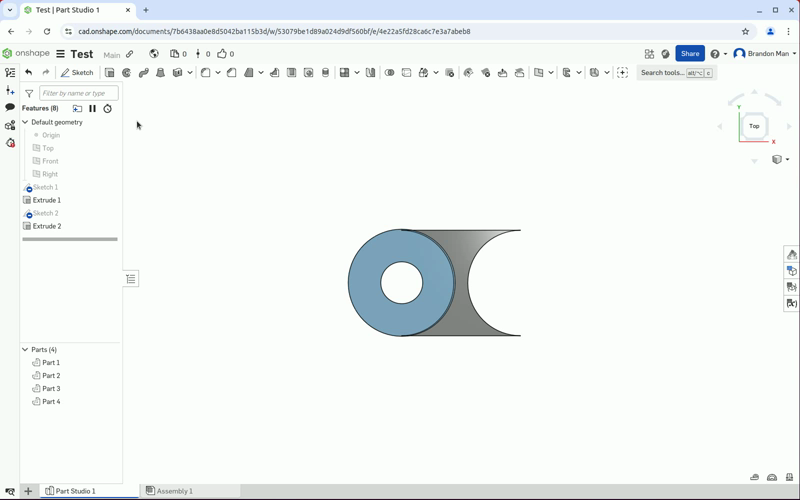
key(shift+h)
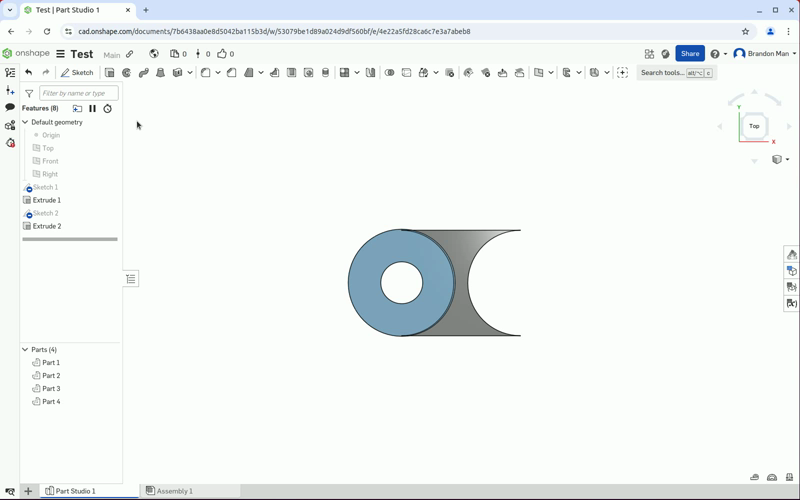
mouse_move(73, 189)
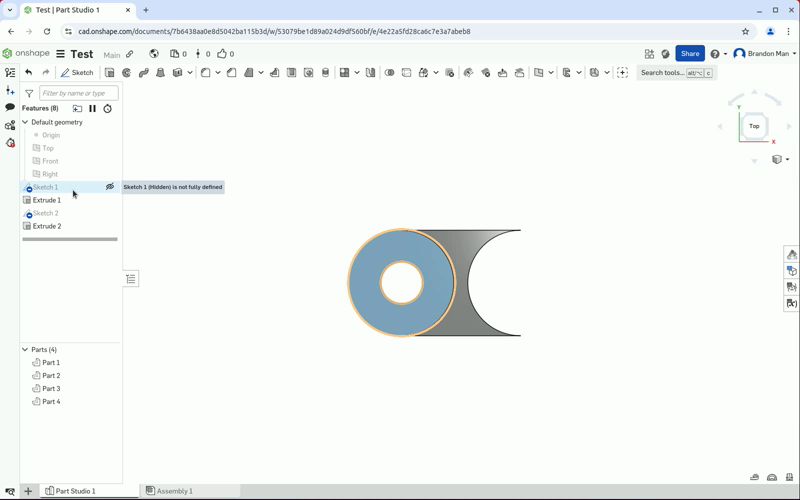
click(73, 189)
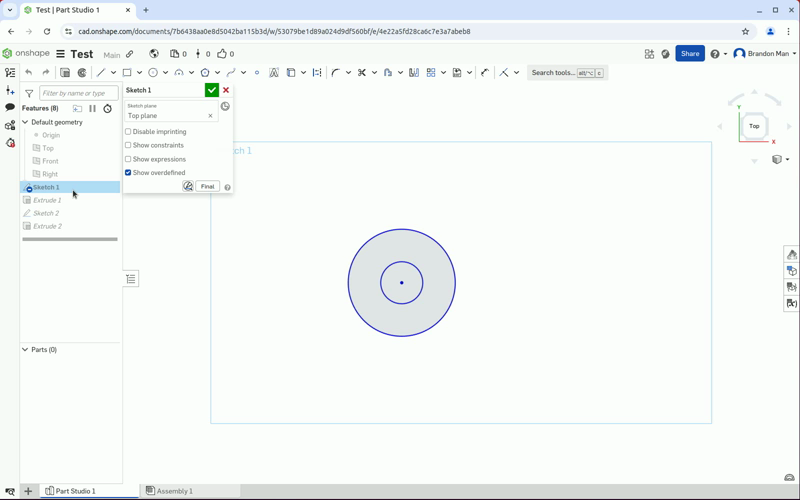
mouse_move(229, 92)
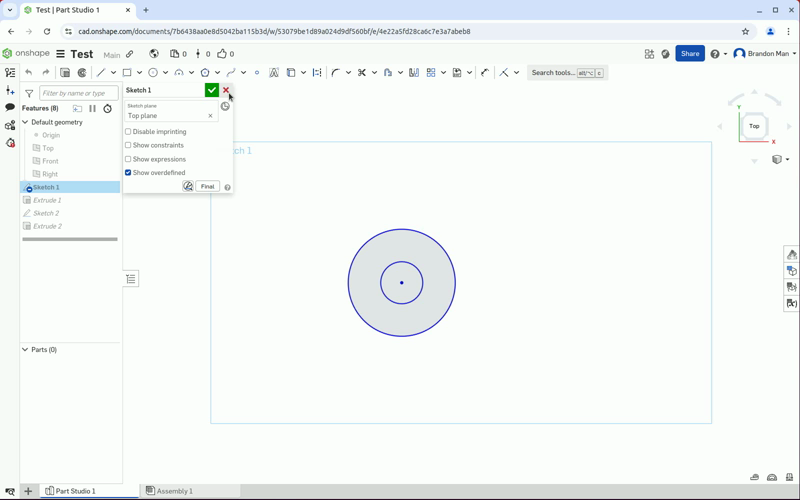
click(229, 92)
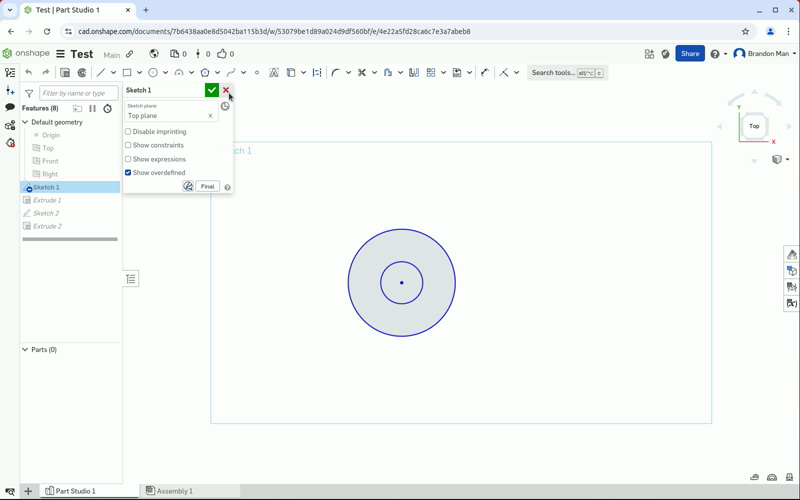
key(shift+s)
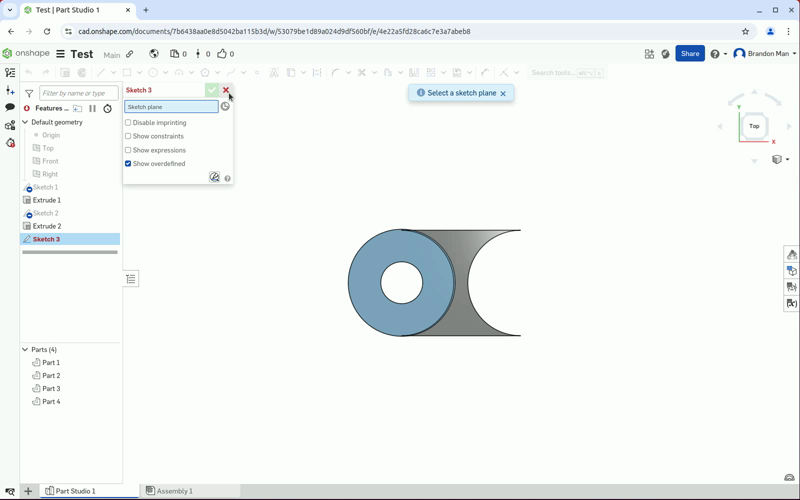
mouse_move(73, 150)
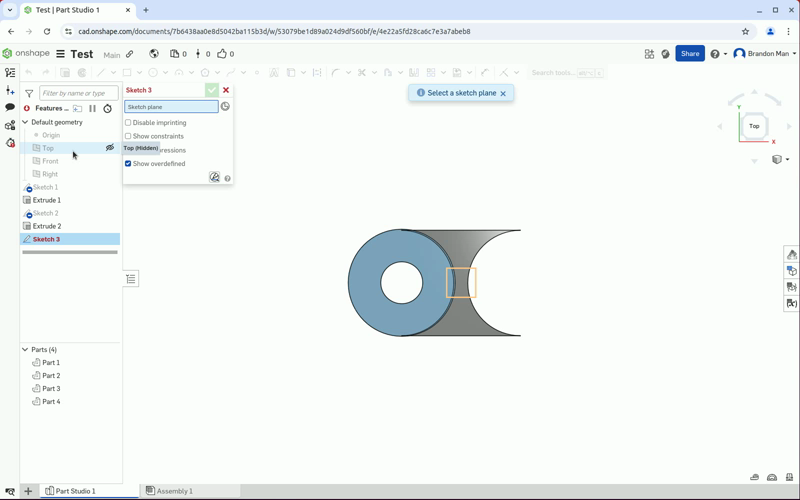
click(73, 150)
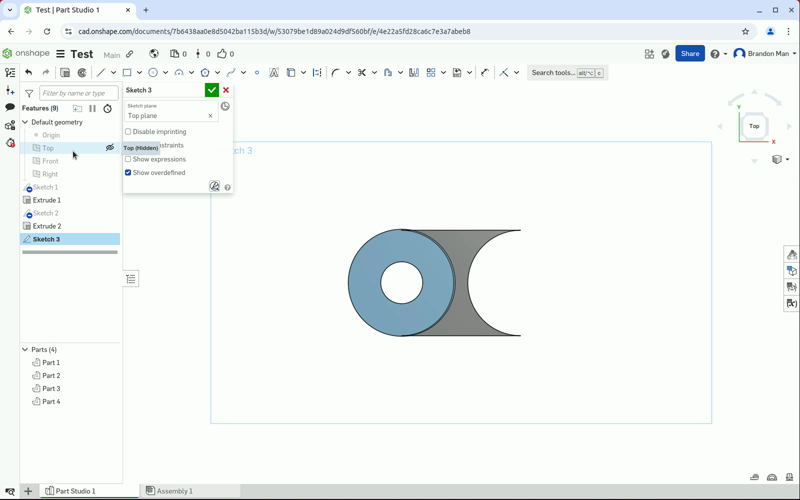
mouse_move(73, 352)
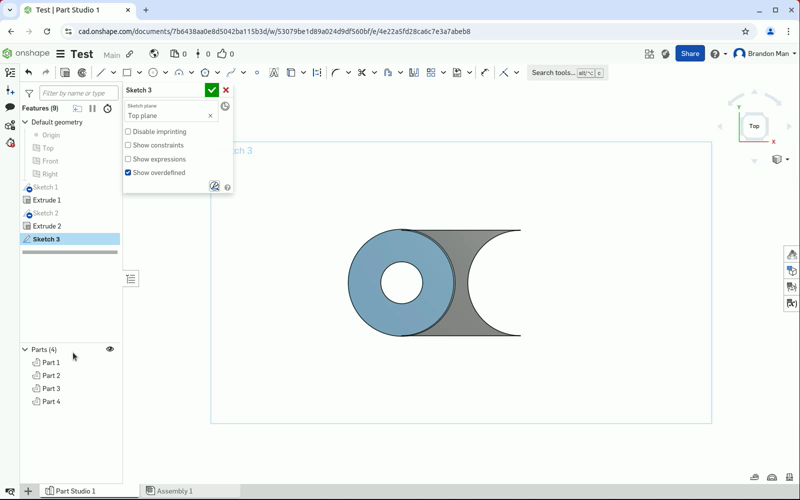
key(y)
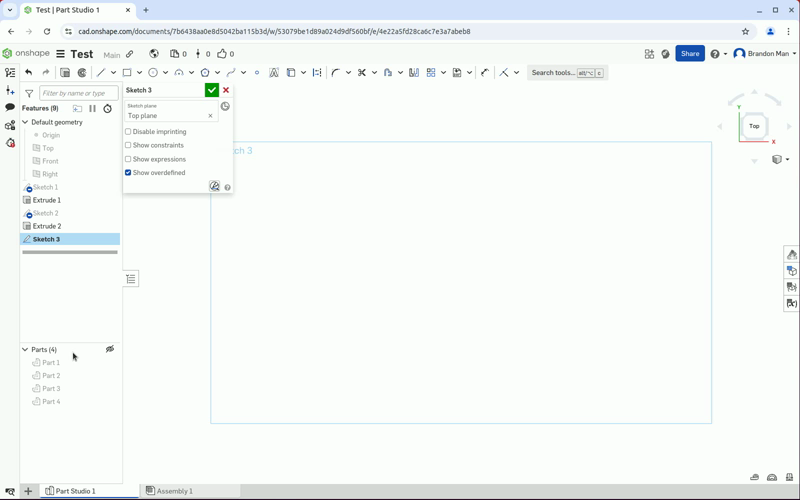
key(c)
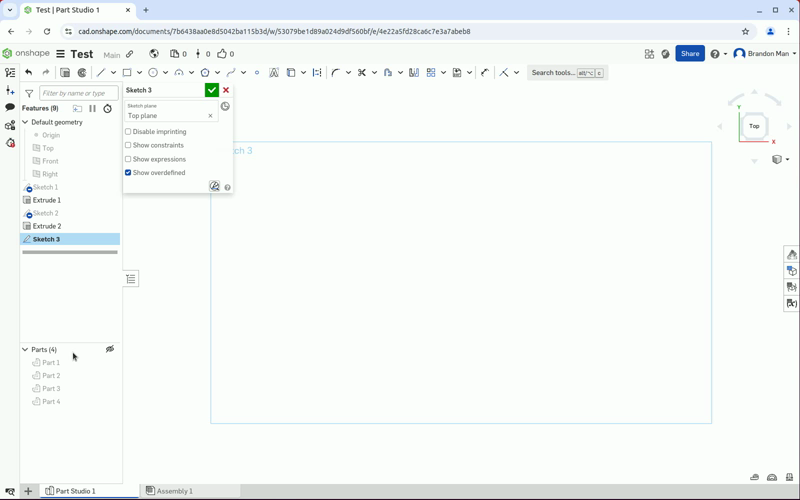
key_down(shift)
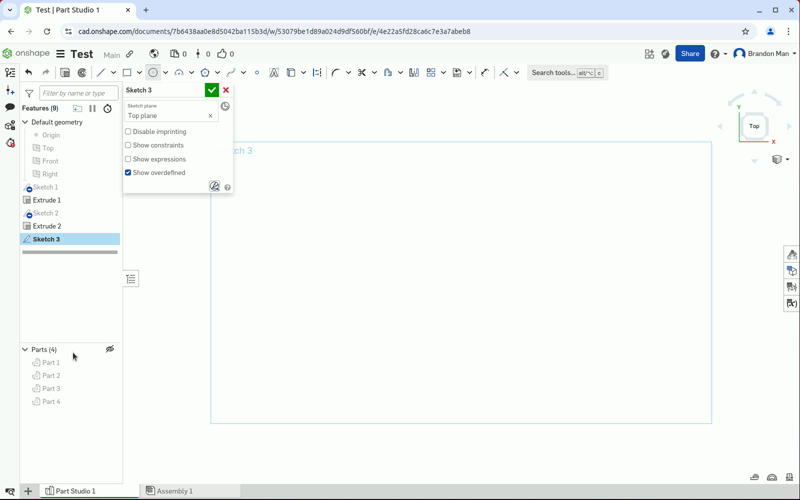
mouse_move(521, 282)
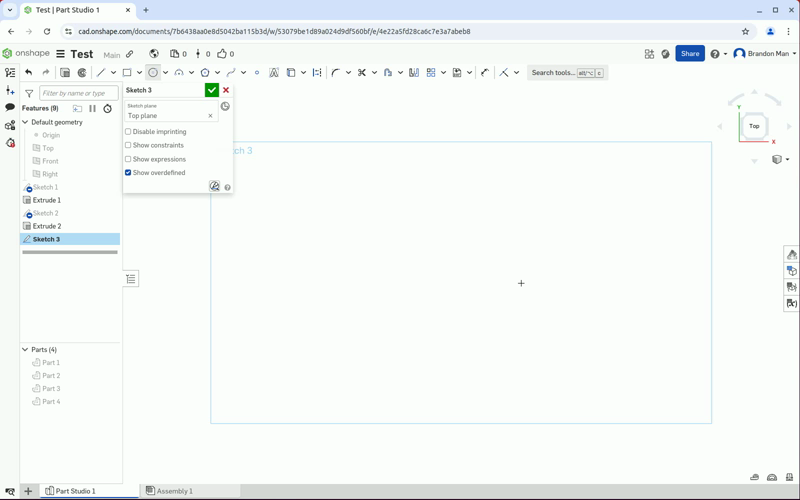
click(521, 282)
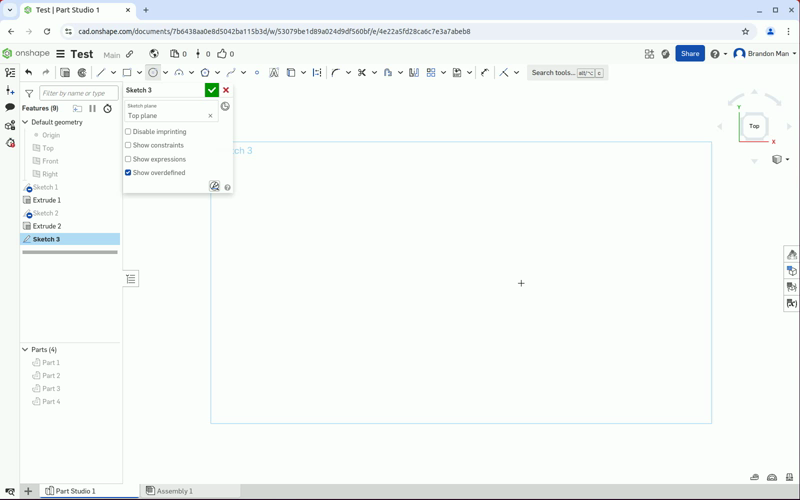
key_up(shift)
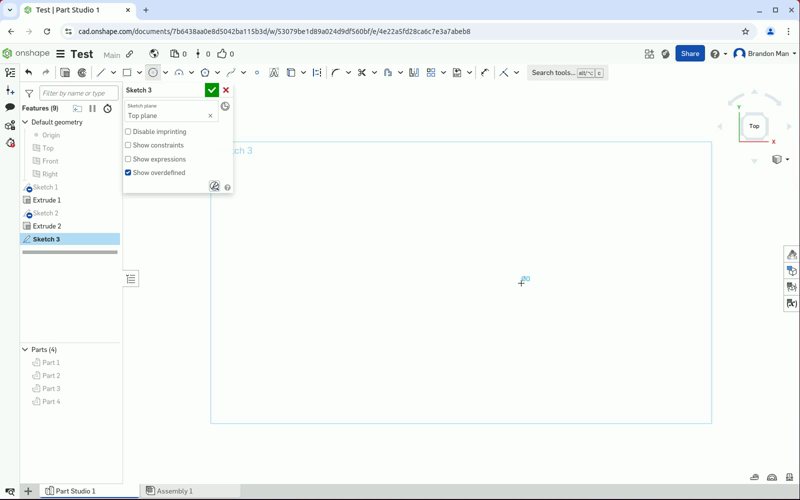
mouse_move(574, 282)
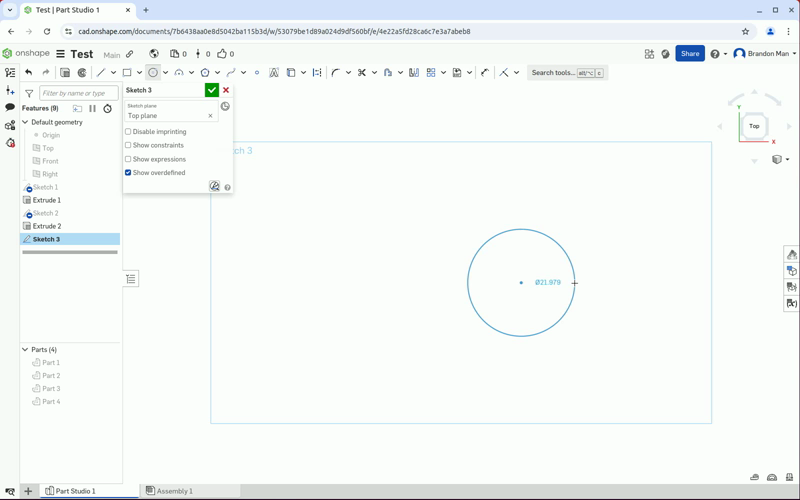
click(574, 282)
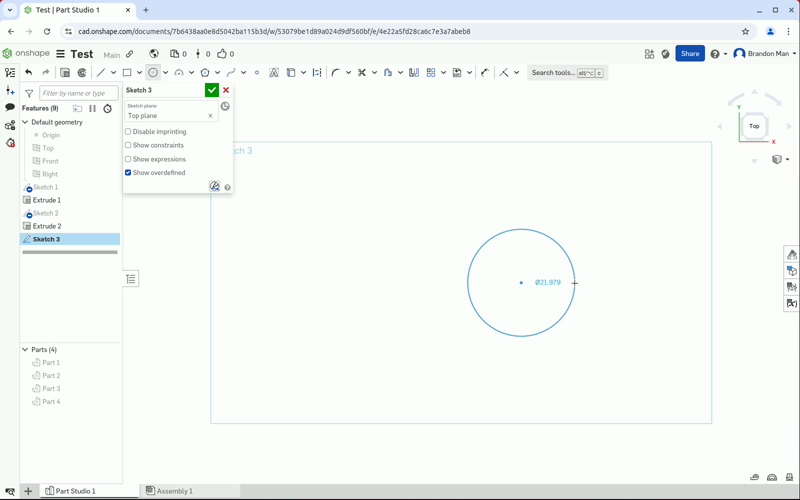
key(esc)
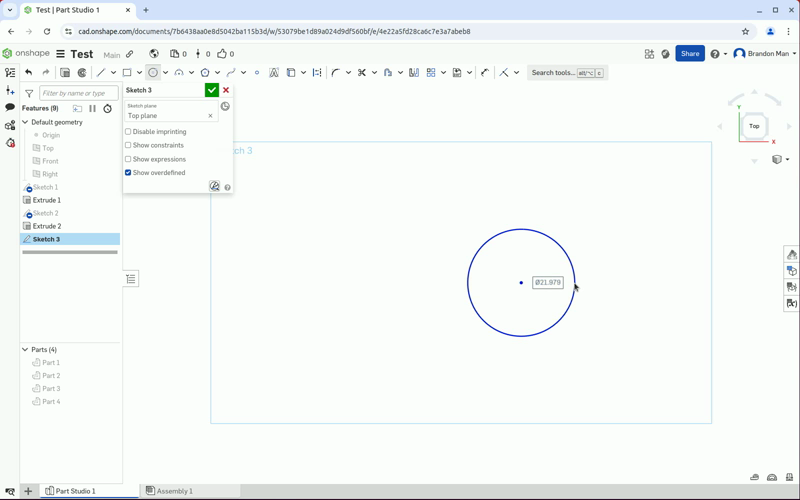
key(c)
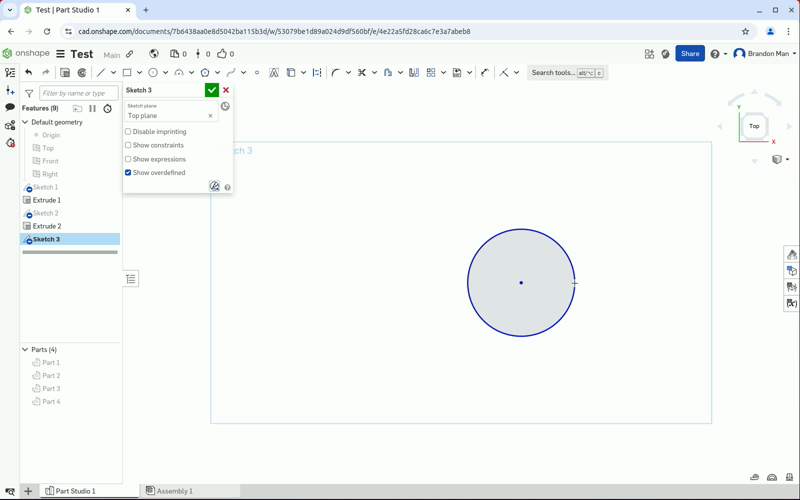
key_down(shift)
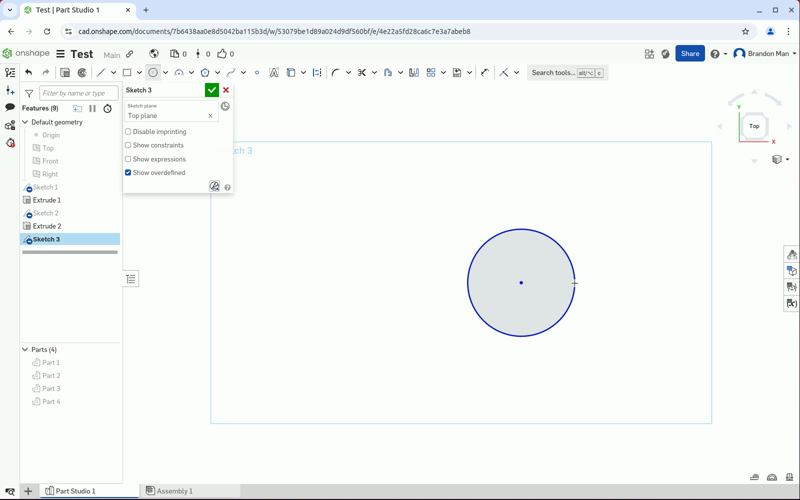
mouse_move(521, 282)
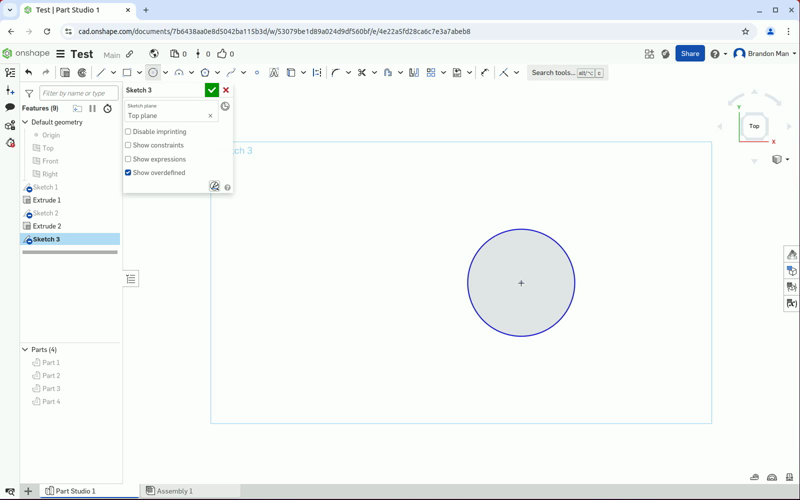
click(521, 282)
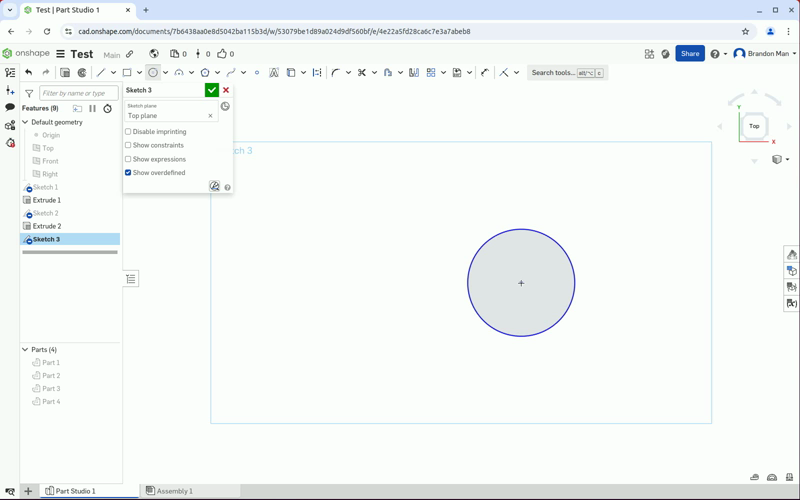
key_up(shift)
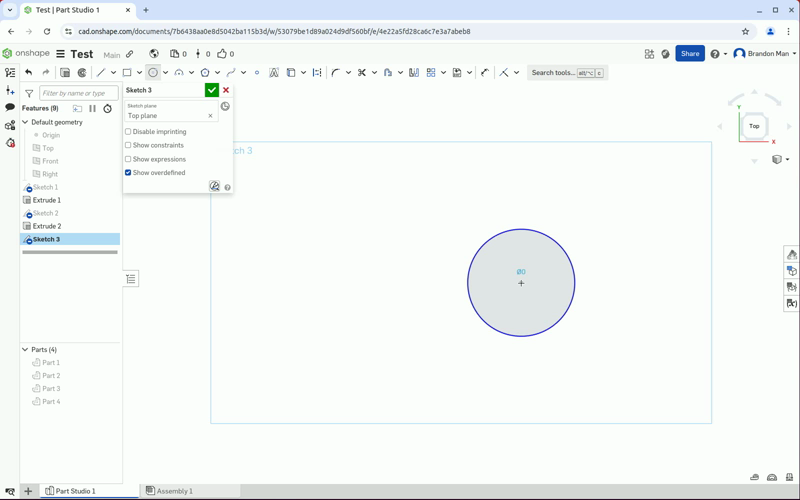
mouse_move(542, 282)
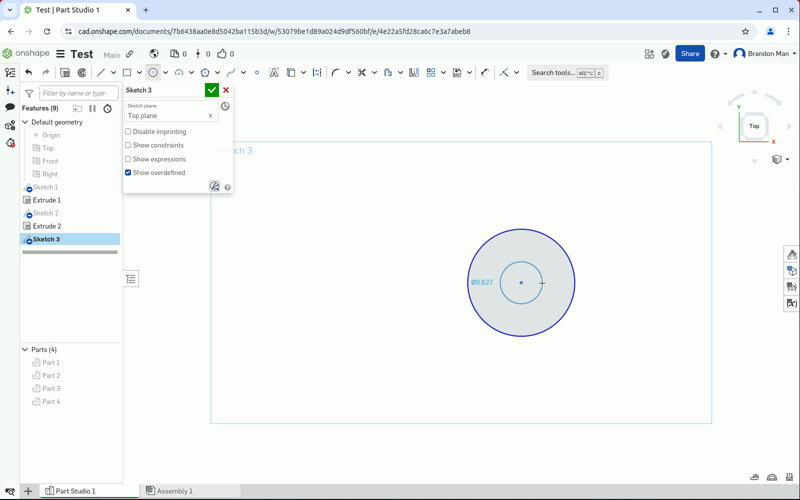
click(542, 282)
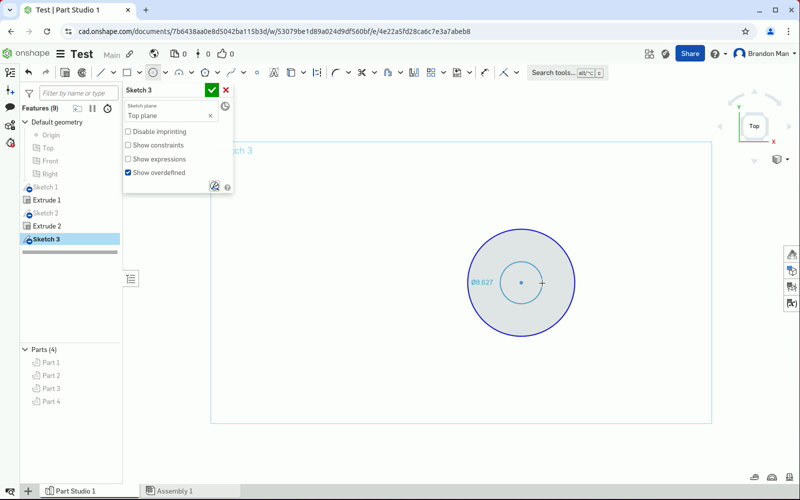
key(esc)
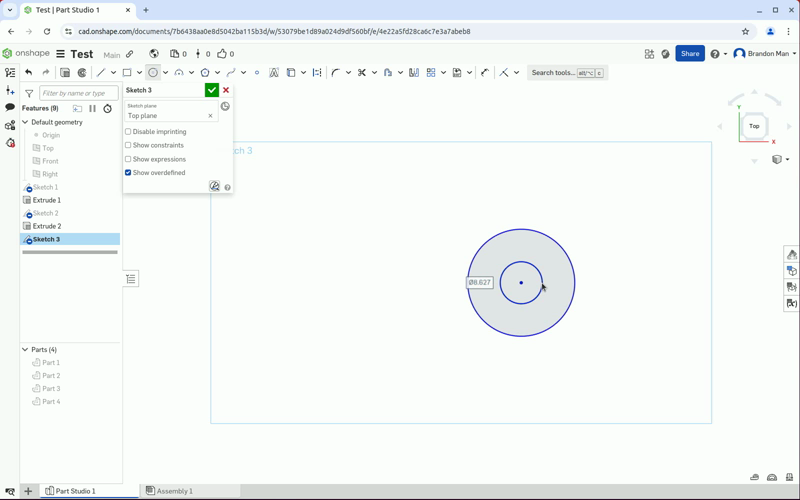
mouse_move(491, 264)
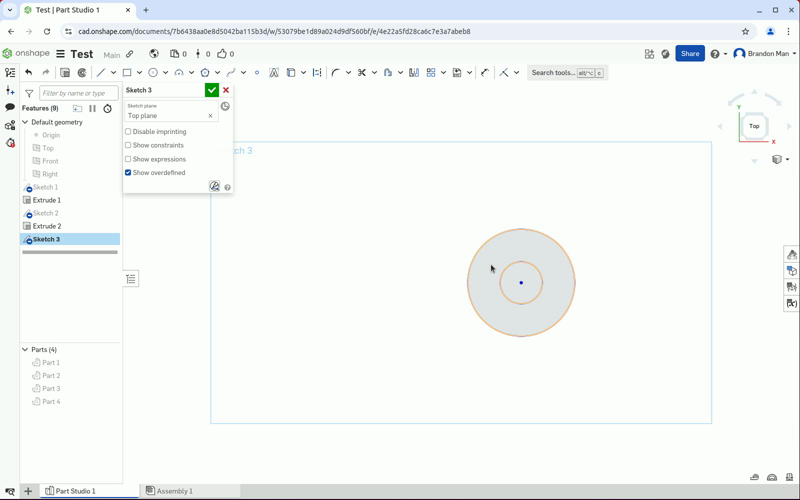
click(491, 264)
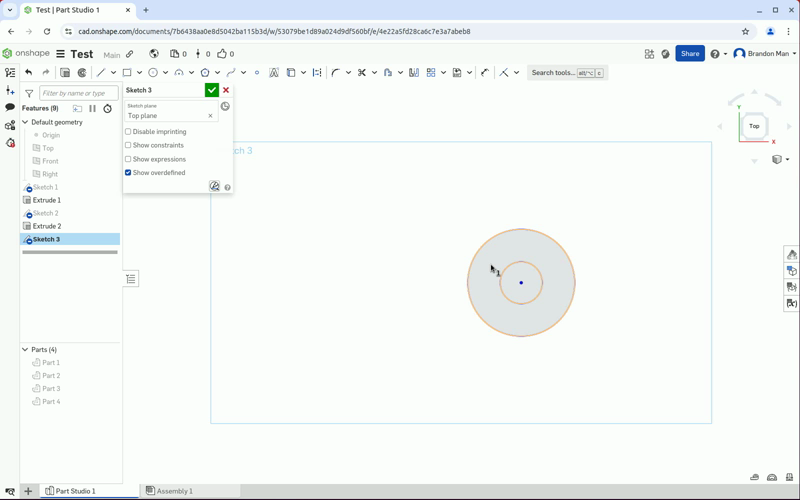
mouse_move(73, 352)
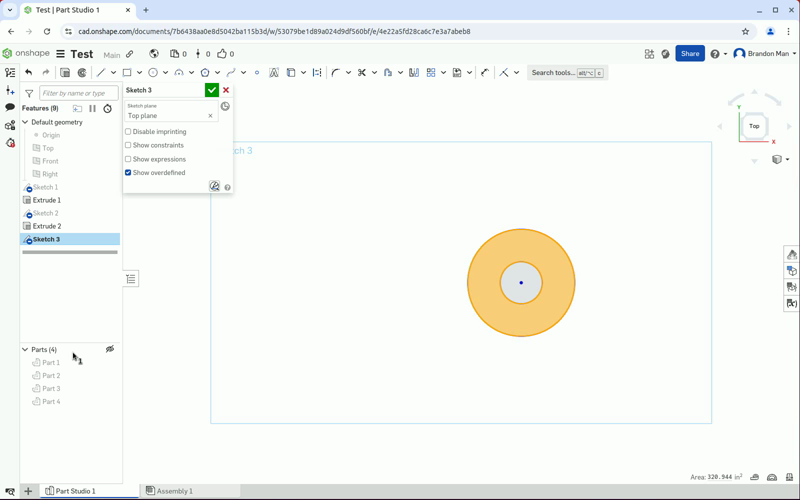
key(shift+y)
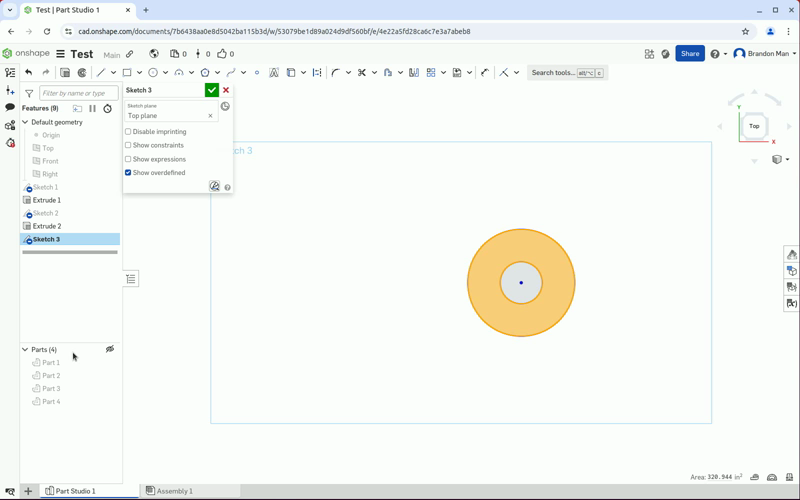
key(shift+e)
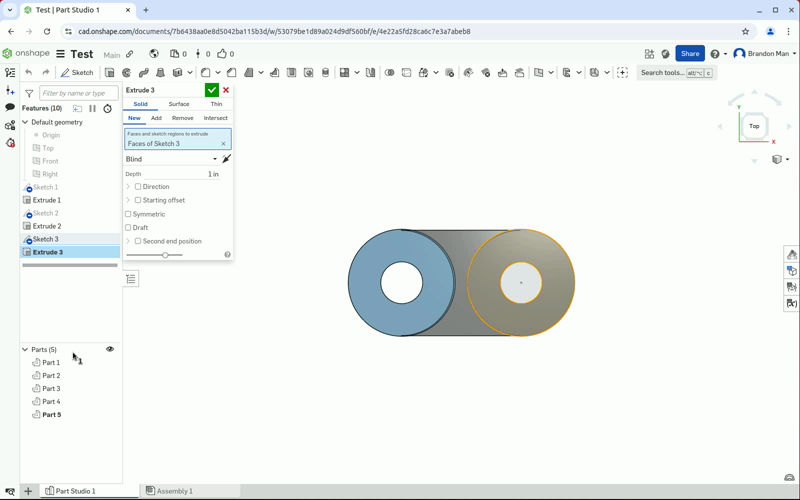
mouse_move(143, 106)
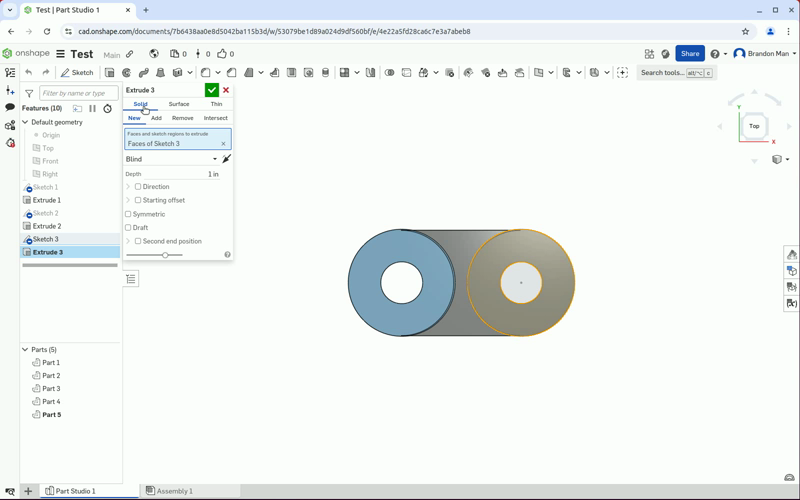
click(143, 106)
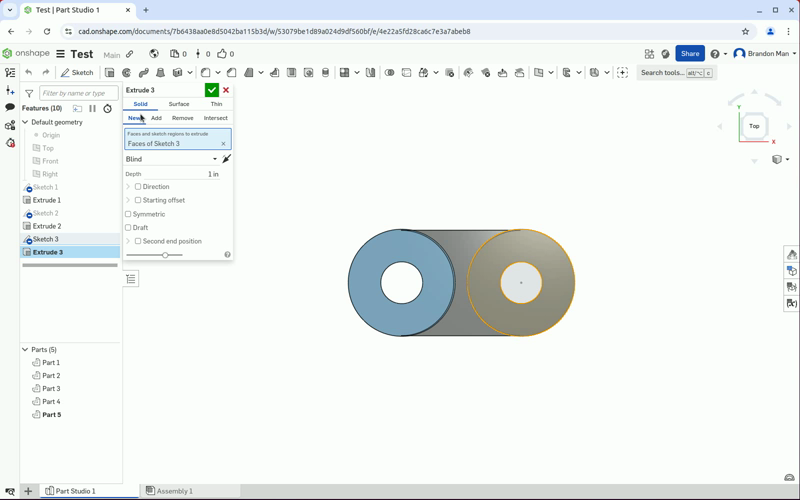
mouse_move(137, 120)
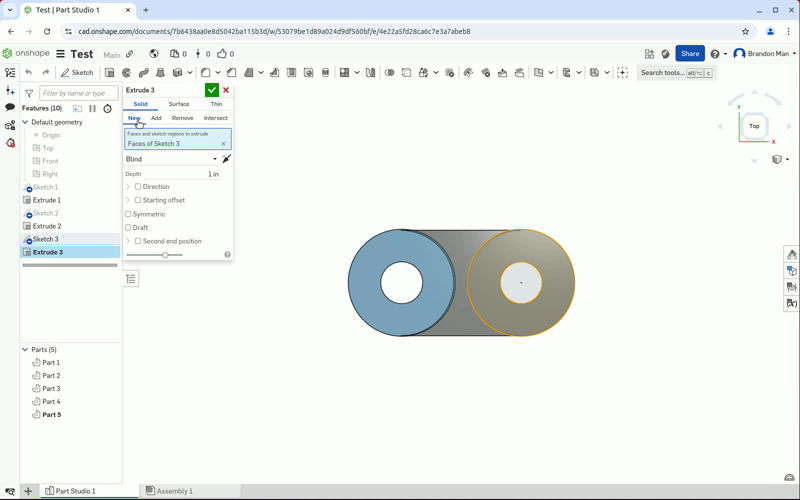
click(137, 120)
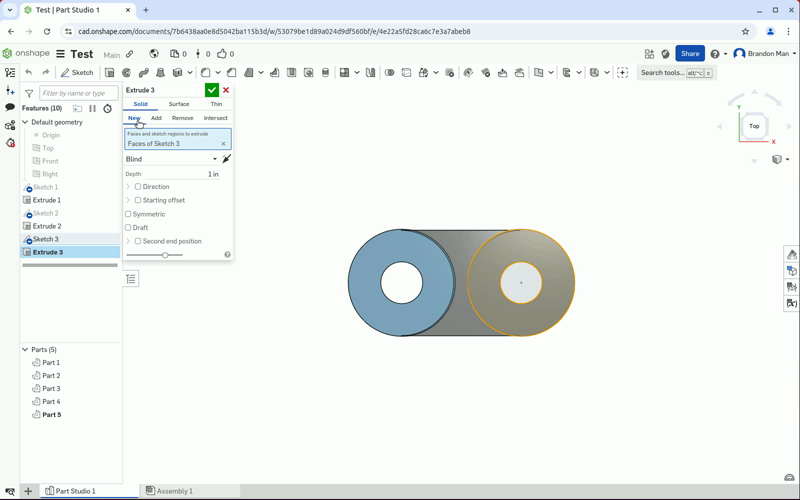
key(tab, 4)
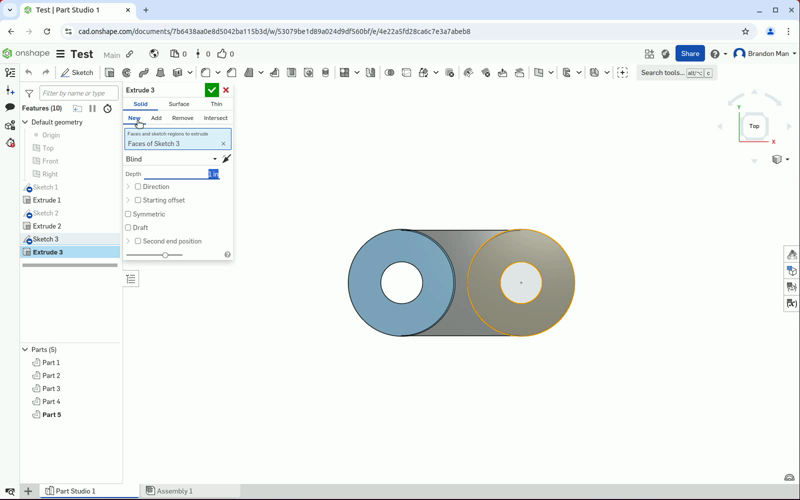
text(7.462)
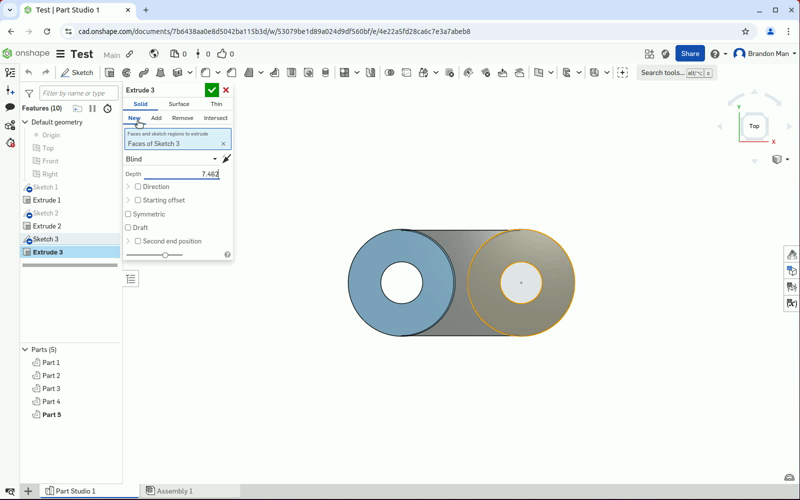
key(enter)
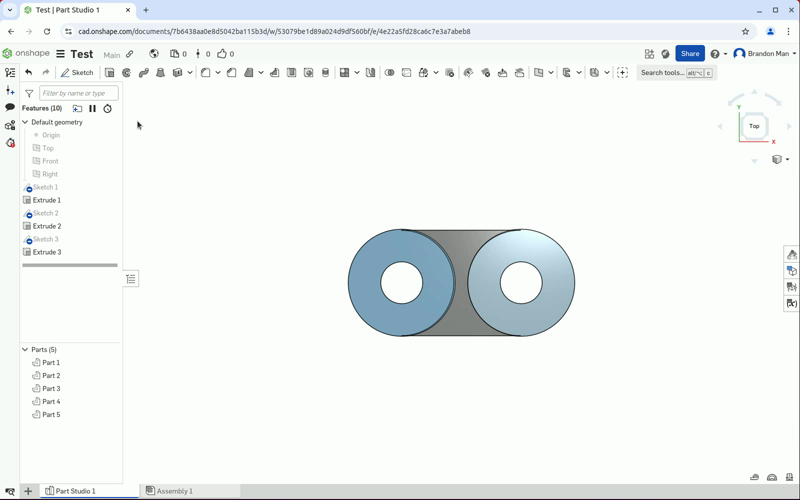
key(shift+h)
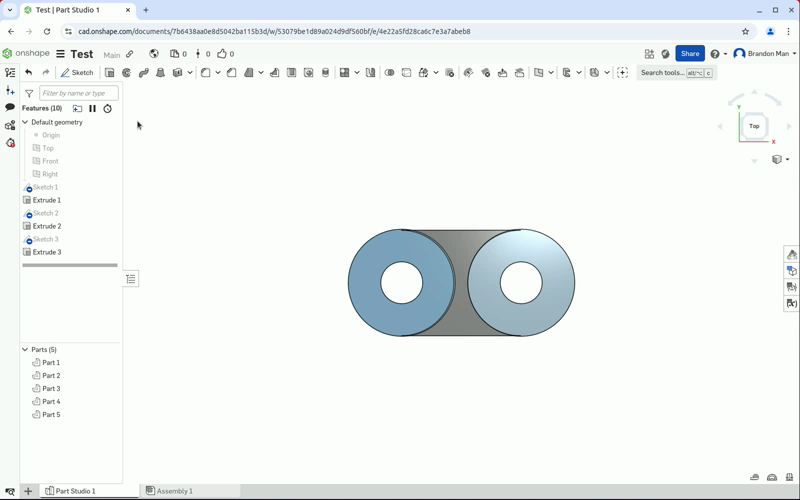
key(shift+h)
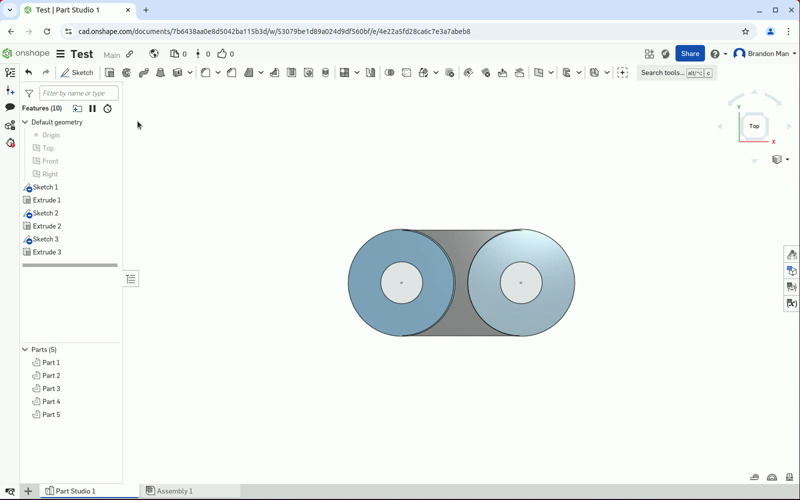
key(shift+7)
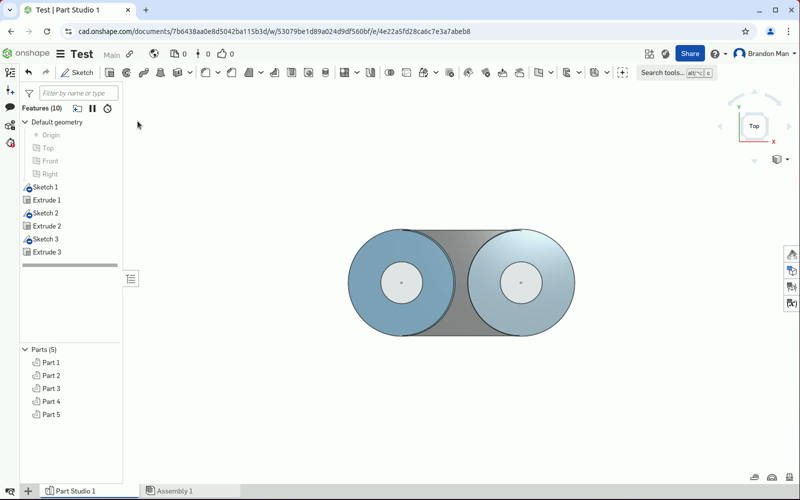
key(up, 3)
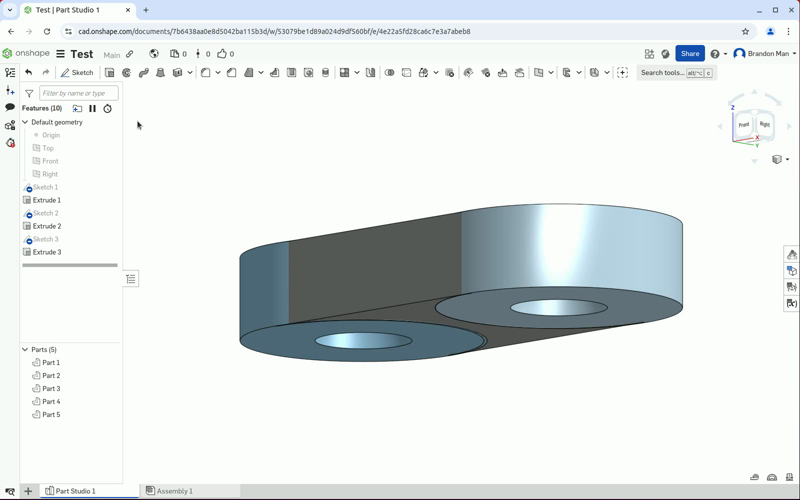
key(left, 3)
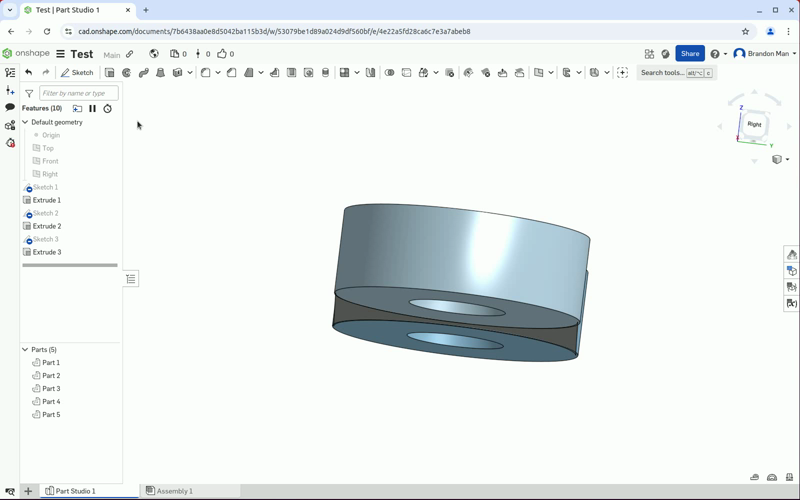
key(right, 3)
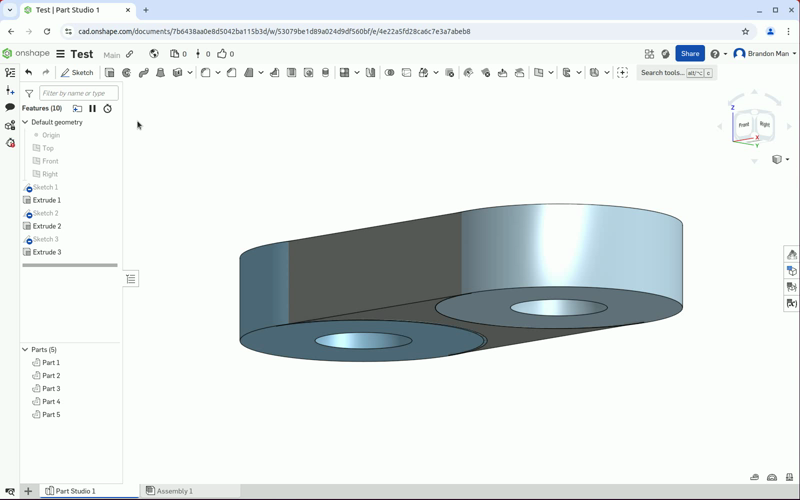
key(down, 3)
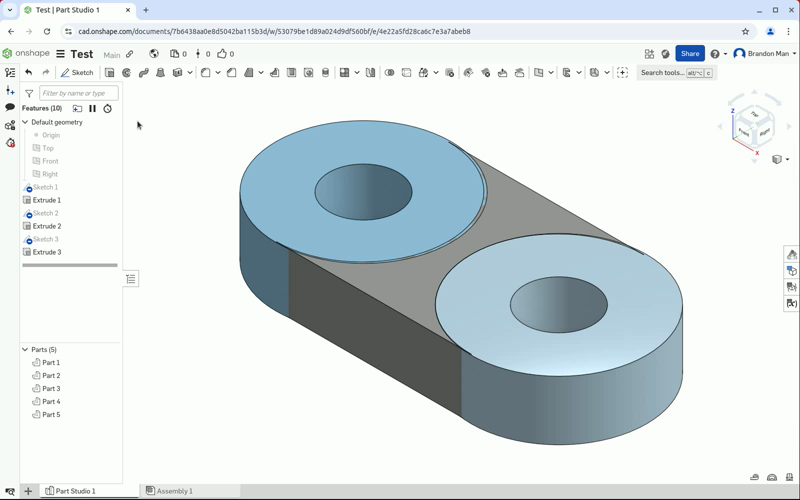
mouse_move(73, 189)
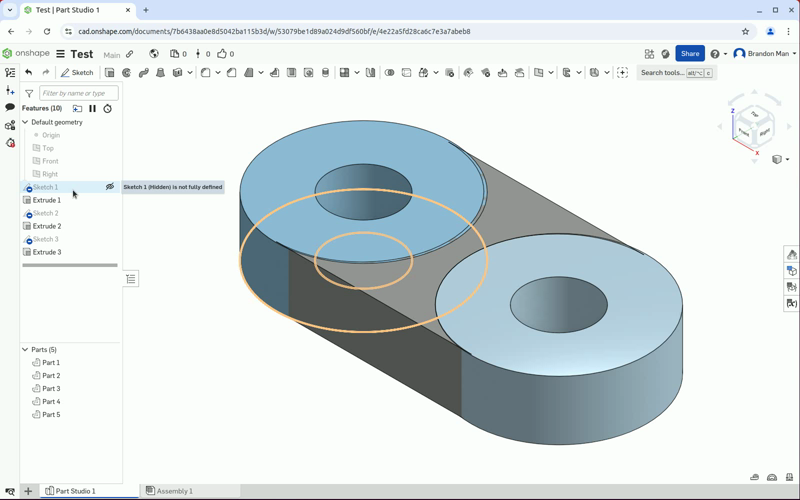
click(73, 189)